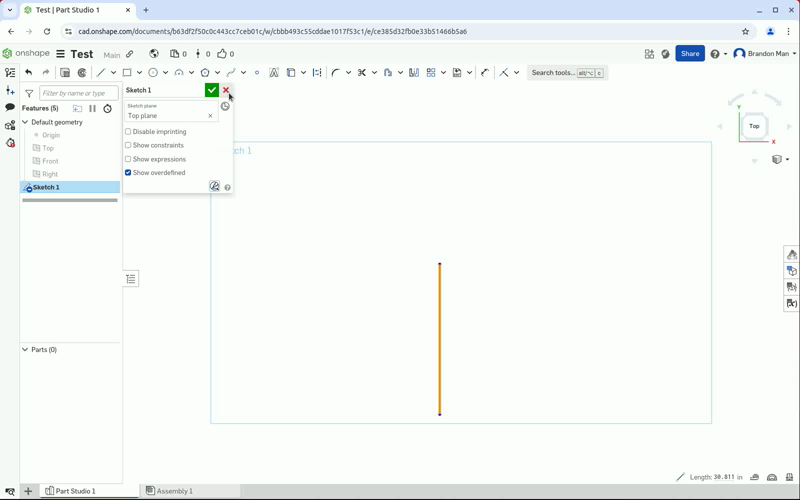
key(shift+h)
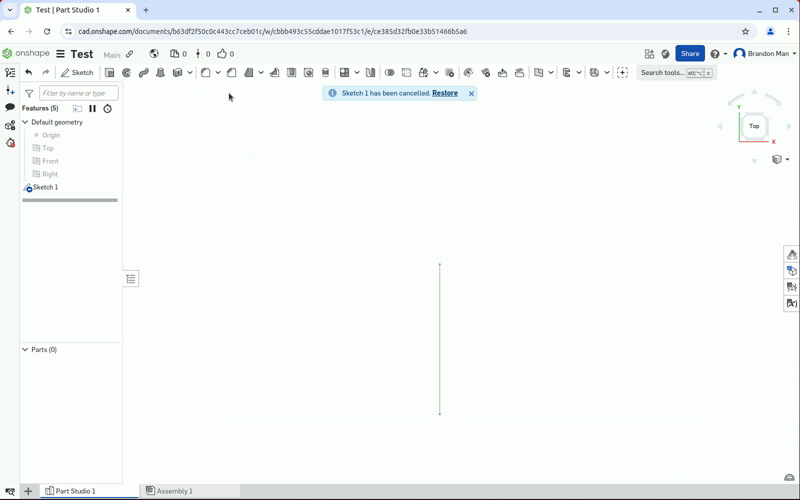
key(shift+s)
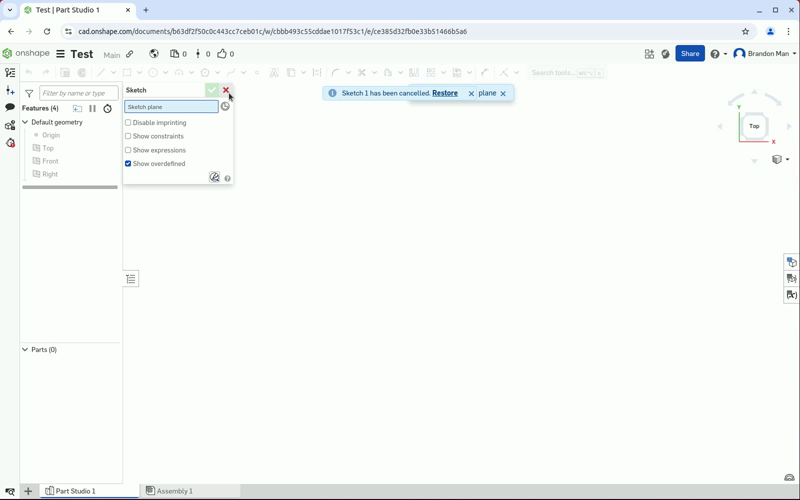
mouse_move(73, 150)
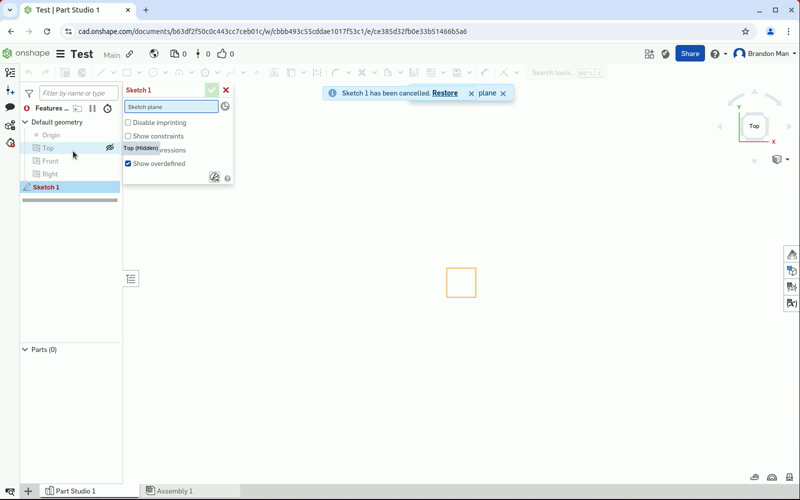
click(73, 150)
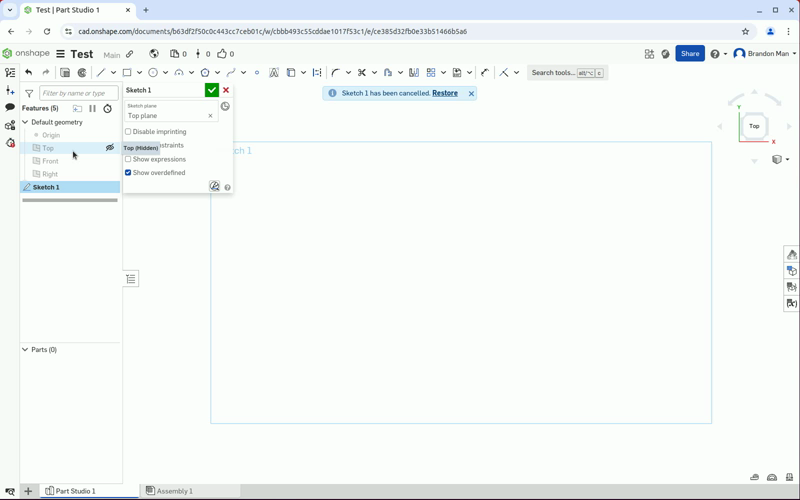
mouse_move(73, 352)
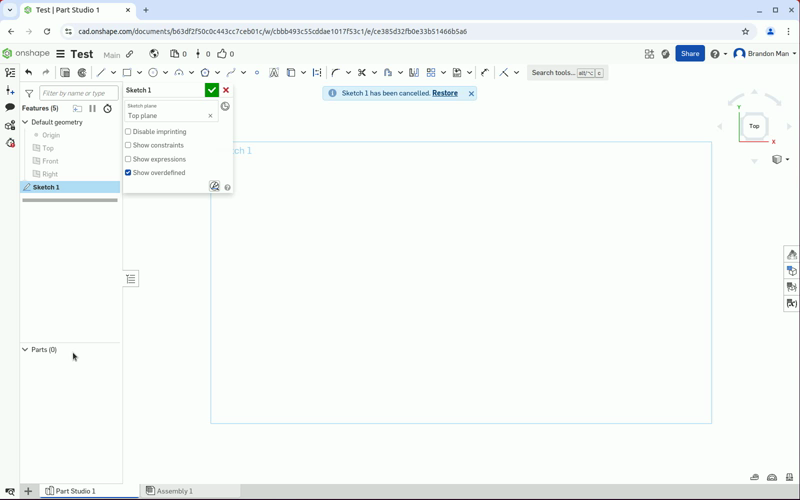
key(y)
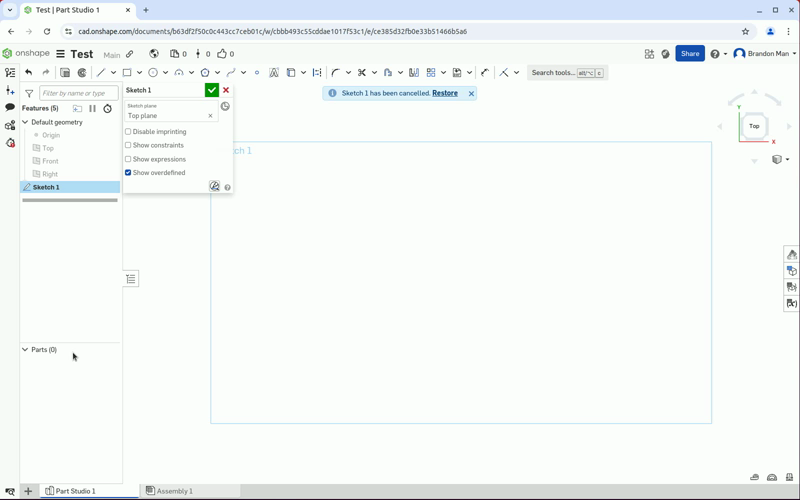
key(c)
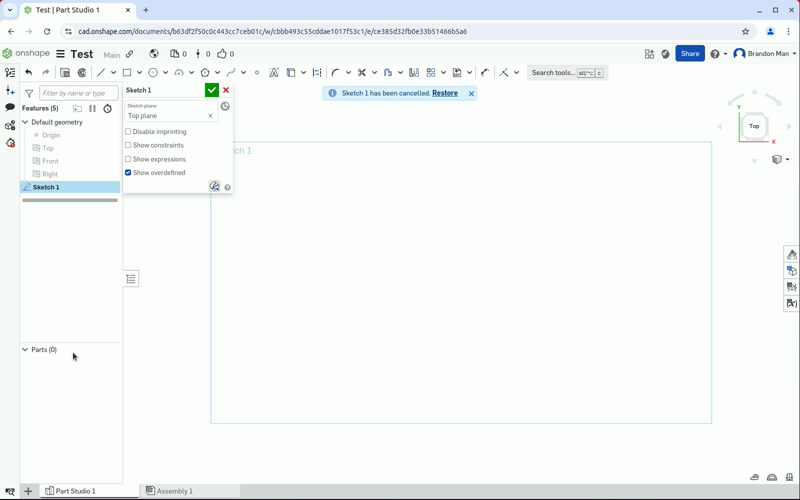
key_down(shift)
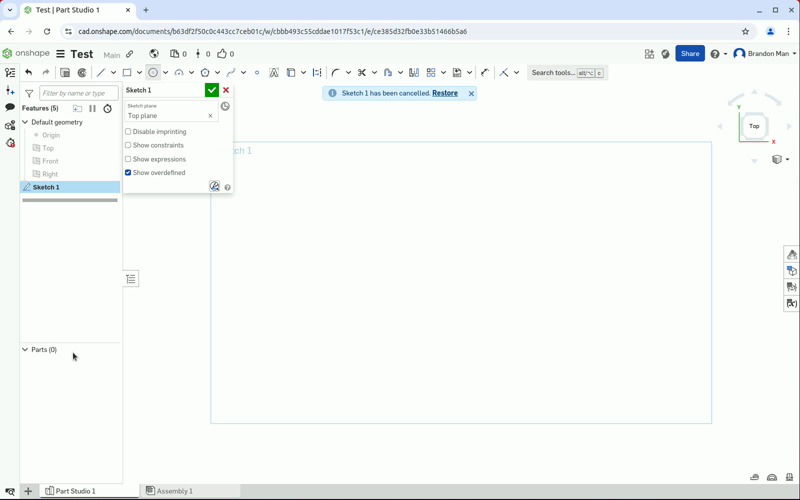
mouse_move(460, 282)
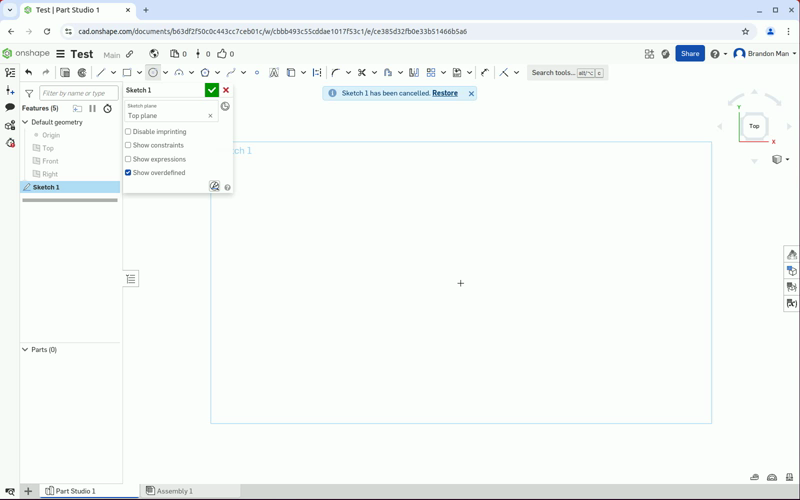
click(460, 282)
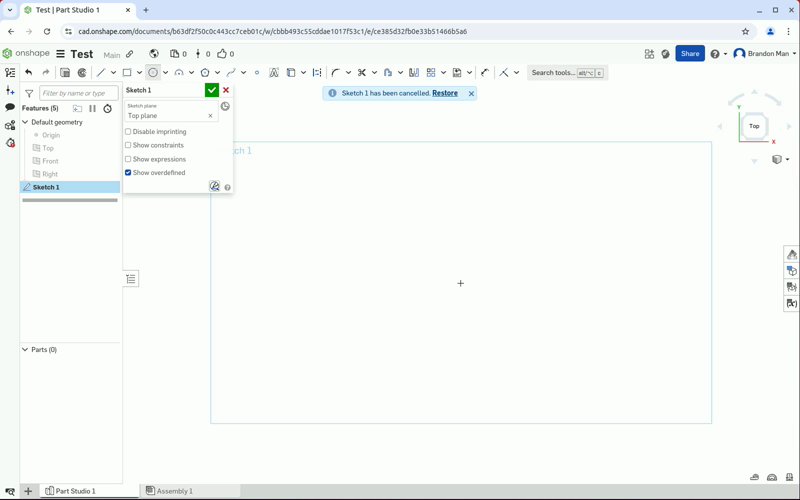
key_up(shift)
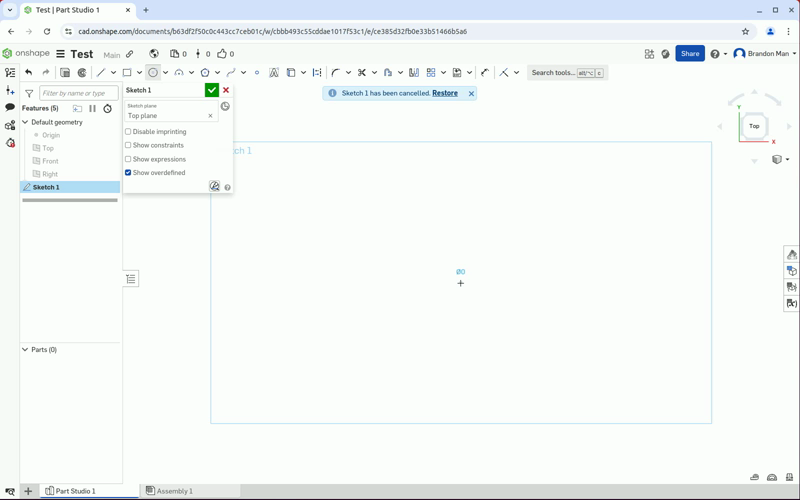
mouse_move(467, 282)
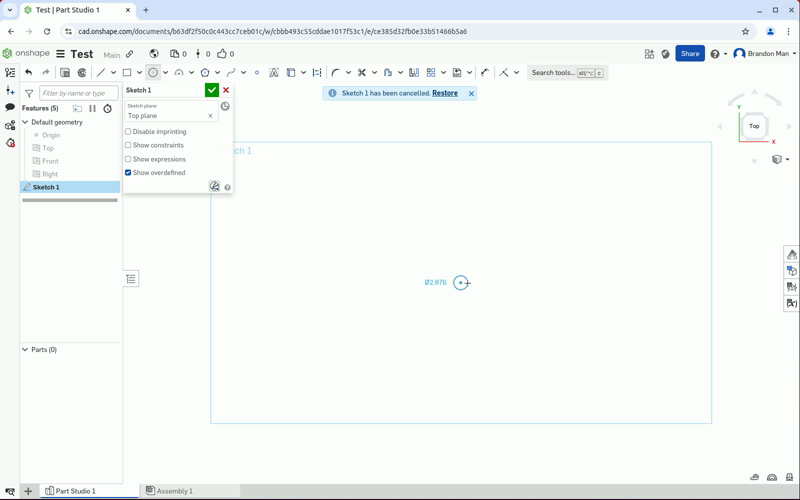
click(467, 282)
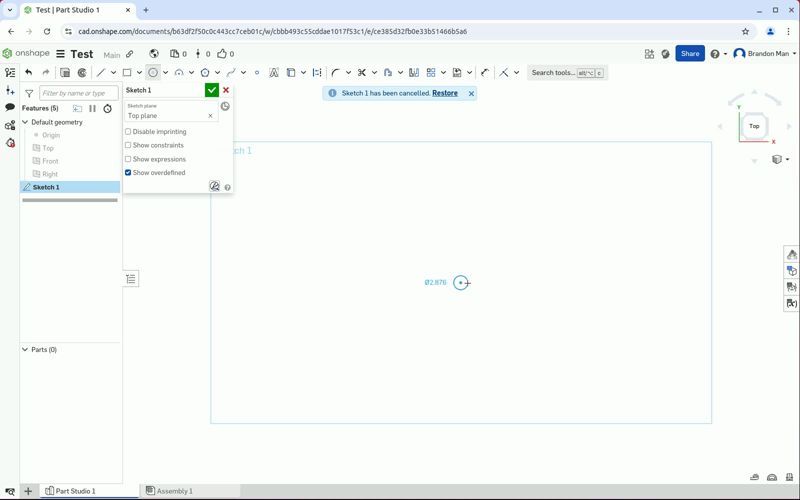
key(esc)
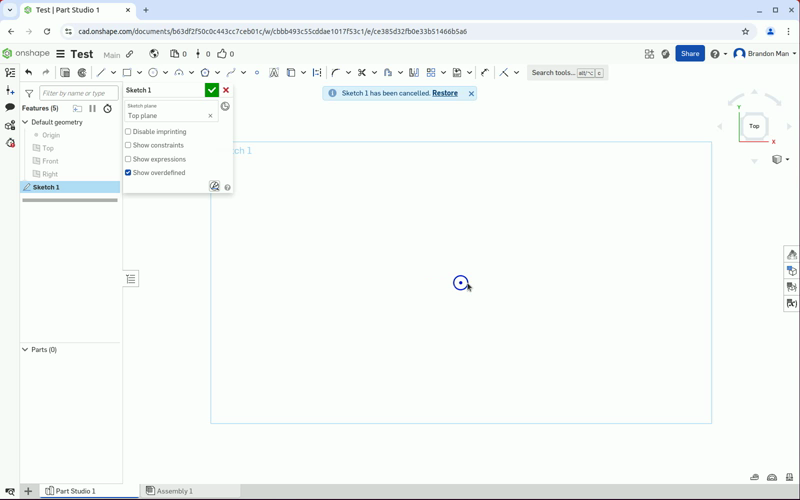
mouse_move(459, 286)
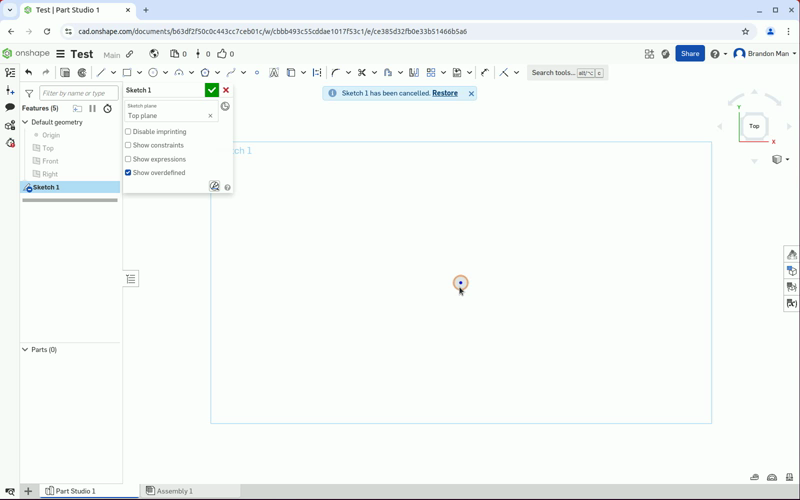
scroll(6)
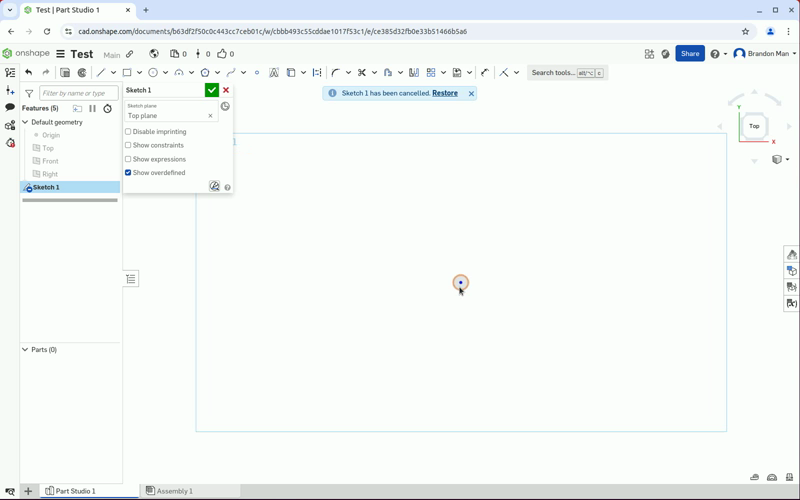
scroll(6)
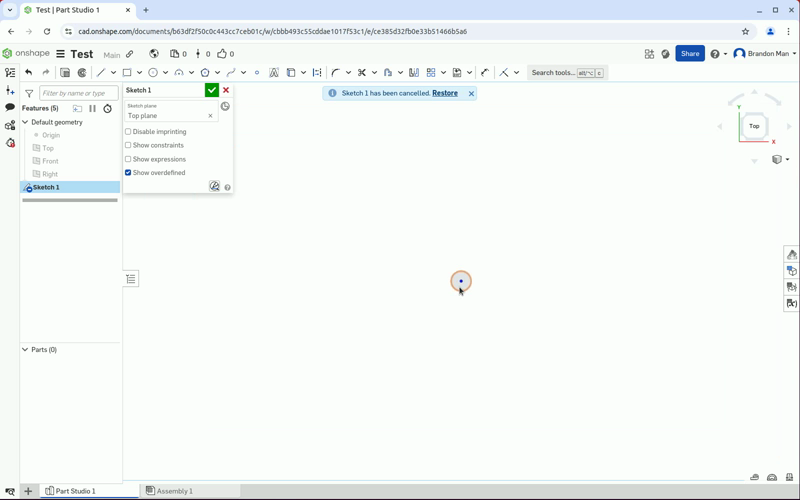
scroll(6)
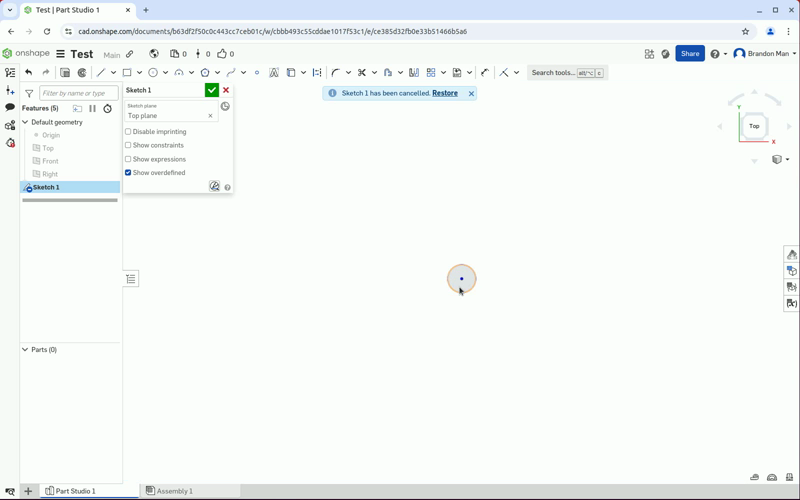
scroll(6)
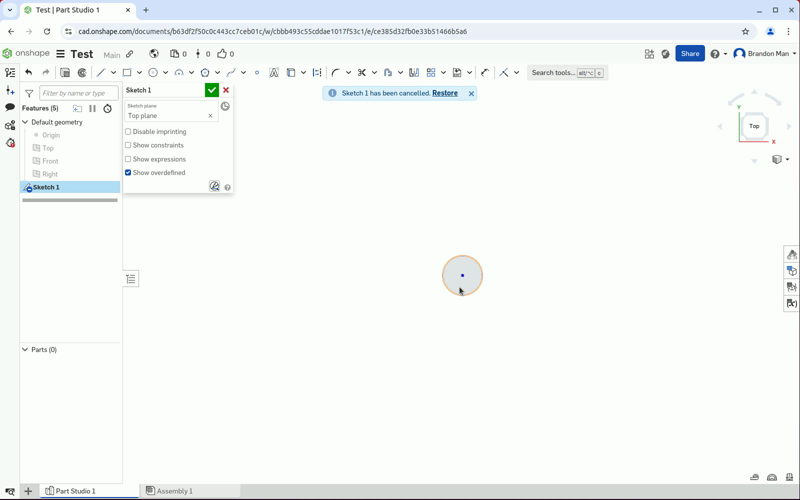
scroll(6)
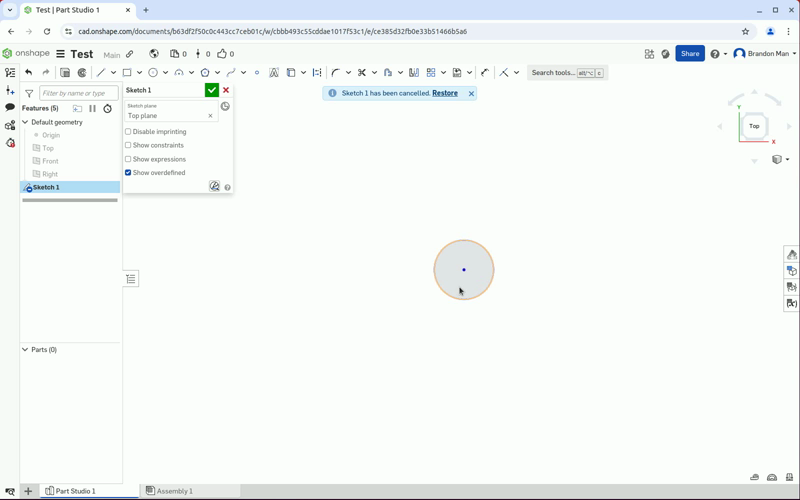
scroll(6)
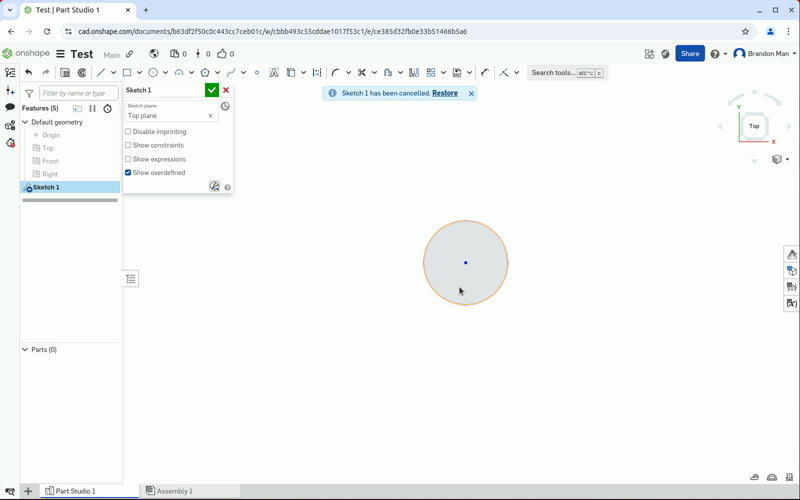
scroll(6)
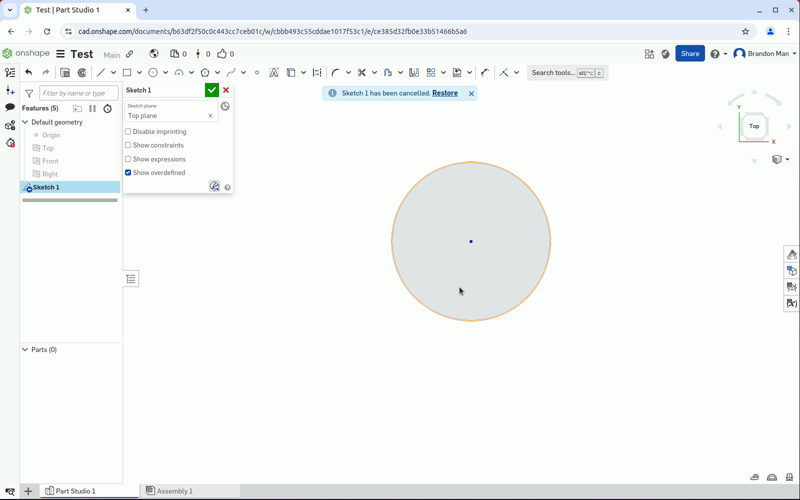
click(459, 286)
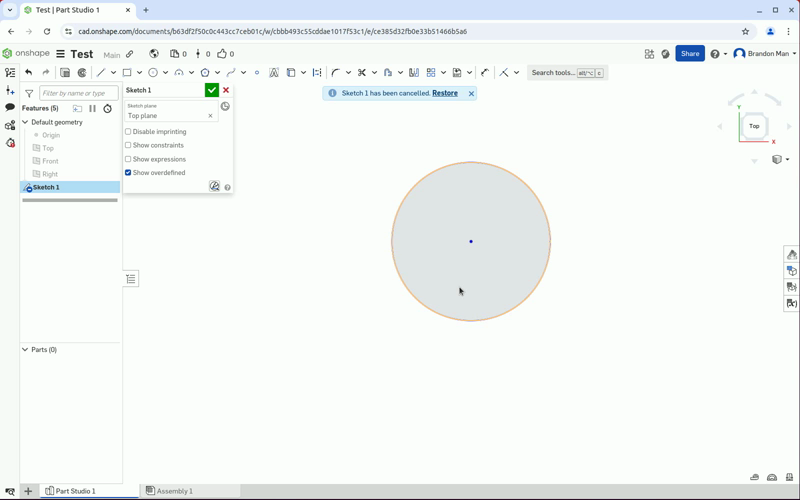
scroll(-6)
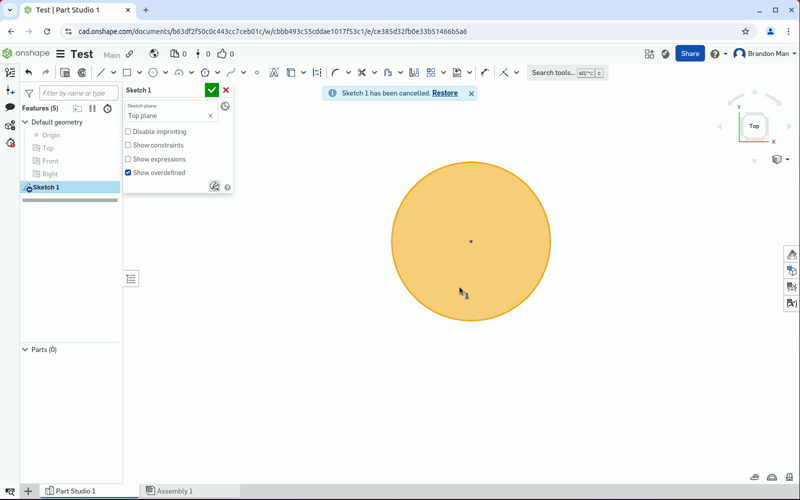
scroll(-6)
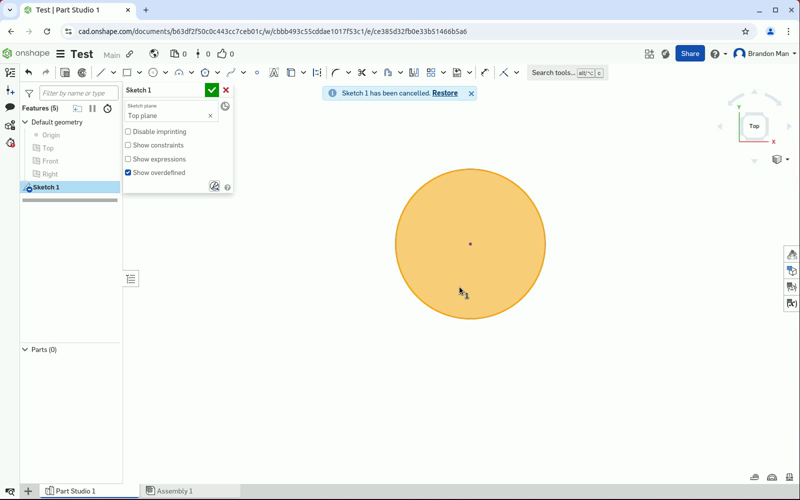
scroll(-6)
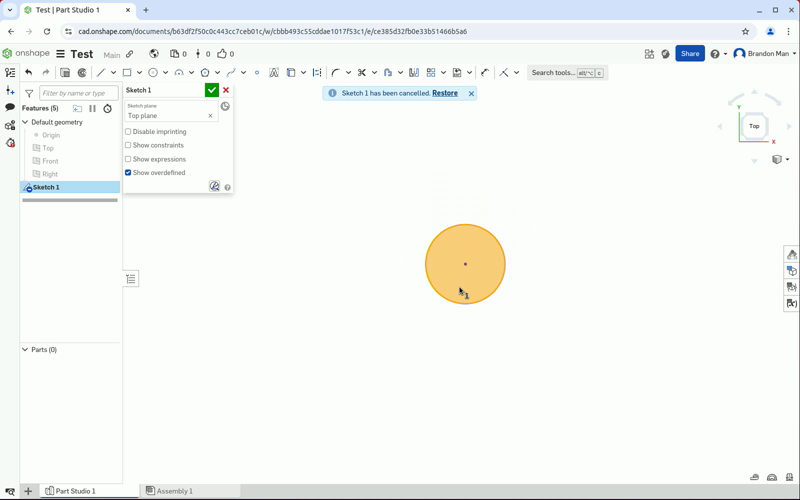
scroll(-6)
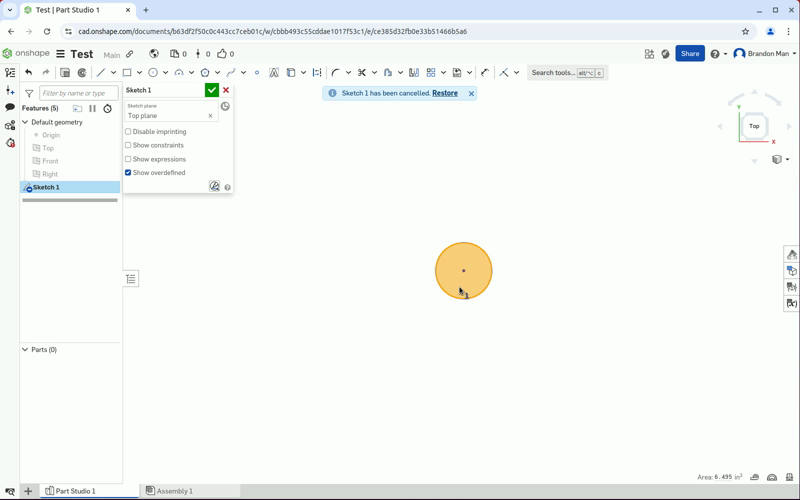
scroll(-6)
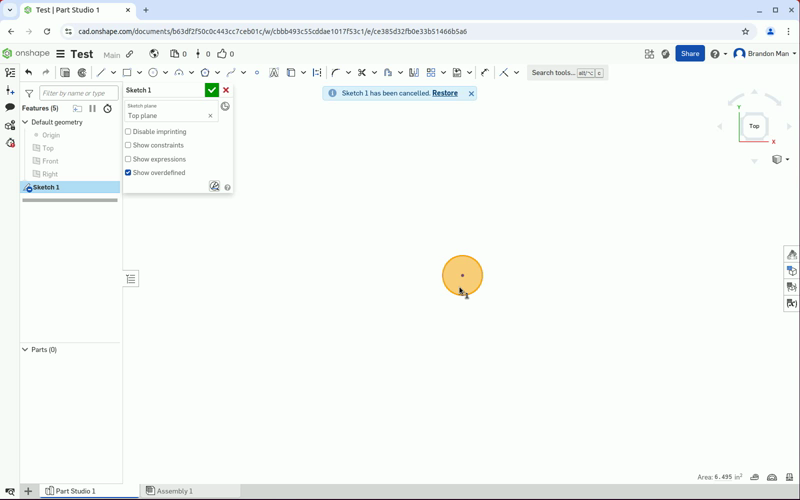
scroll(-6)
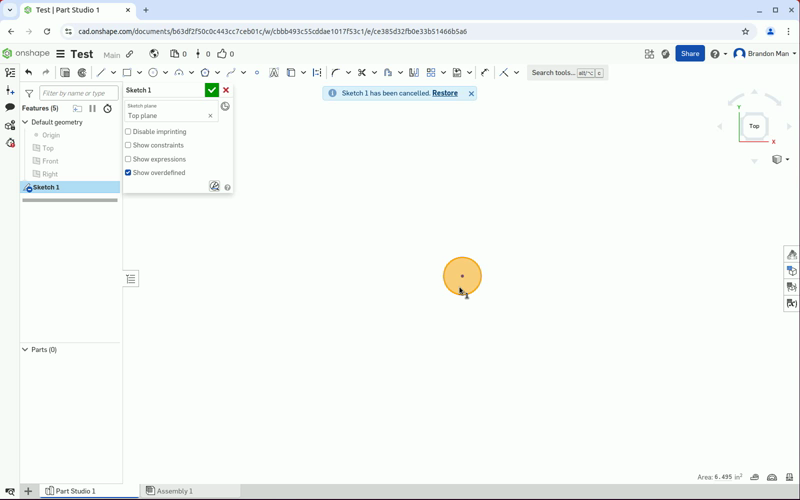
scroll(-6)
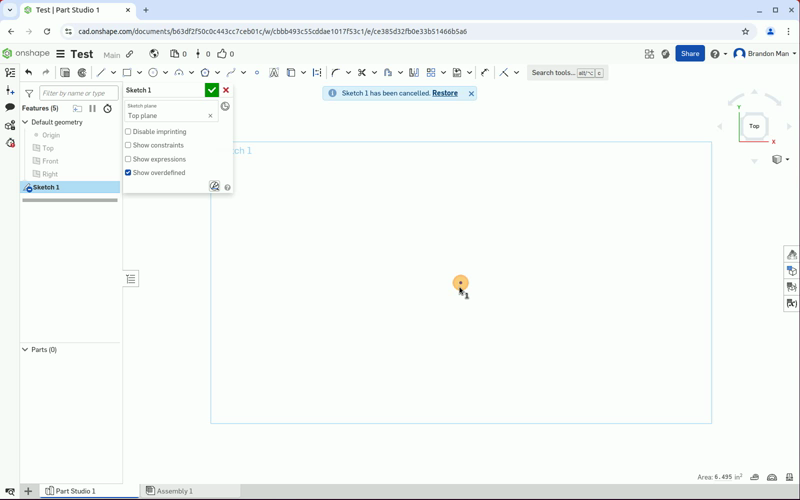
mouse_move(73, 352)
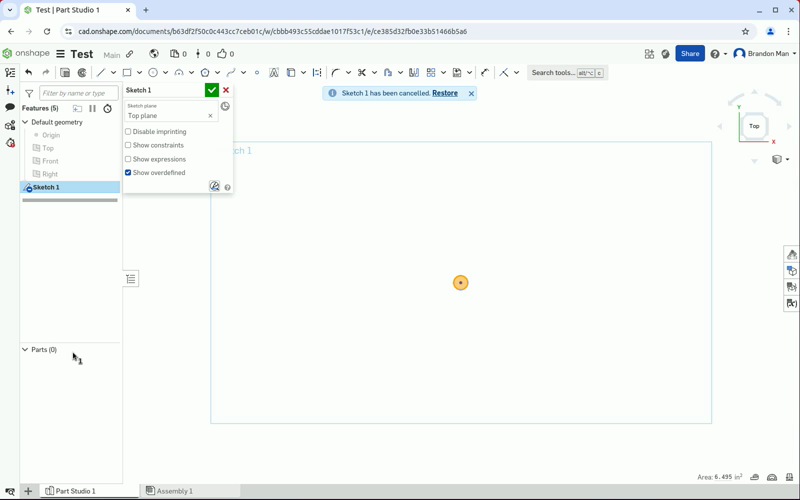
key(shift+y)
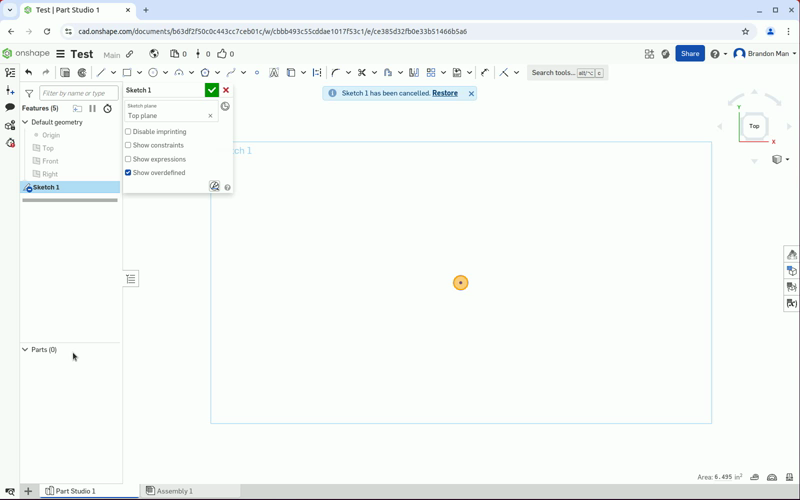
key(shift+e)
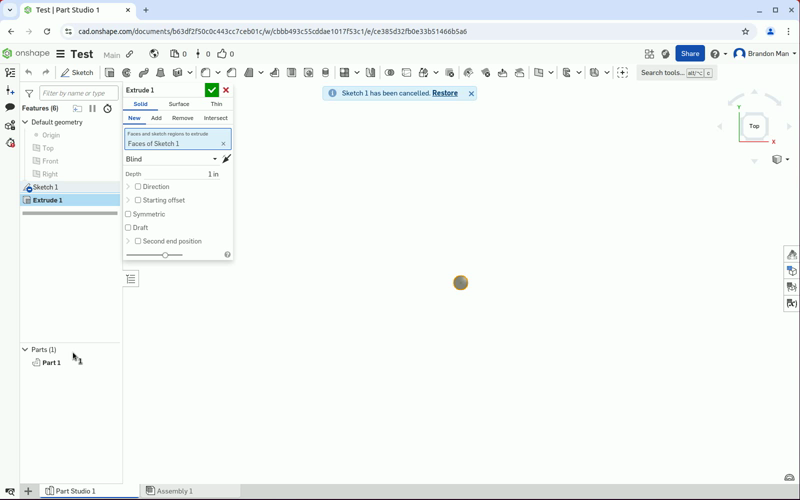
mouse_move(143, 106)
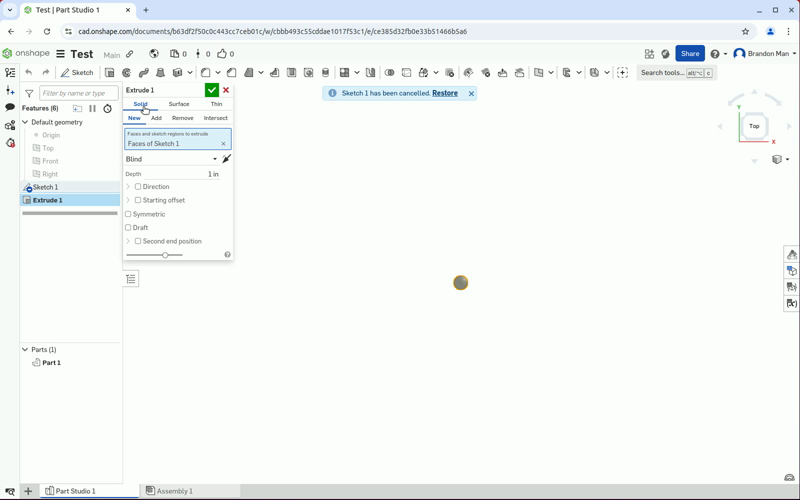
click(143, 106)
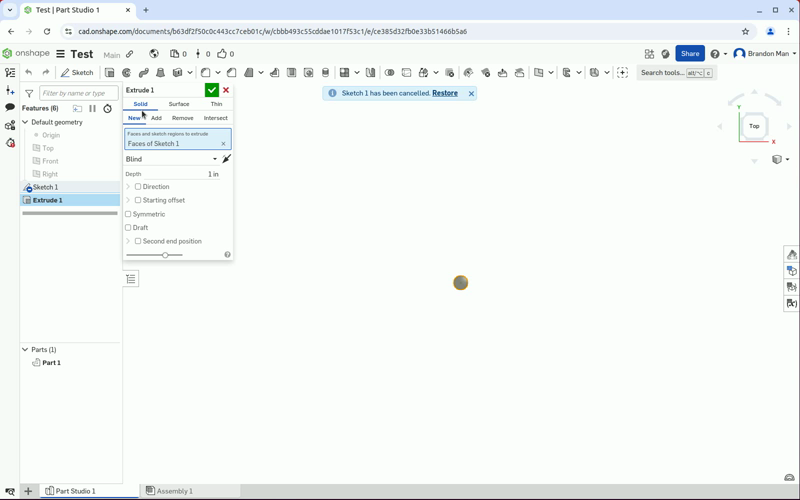
mouse_move(137, 120)
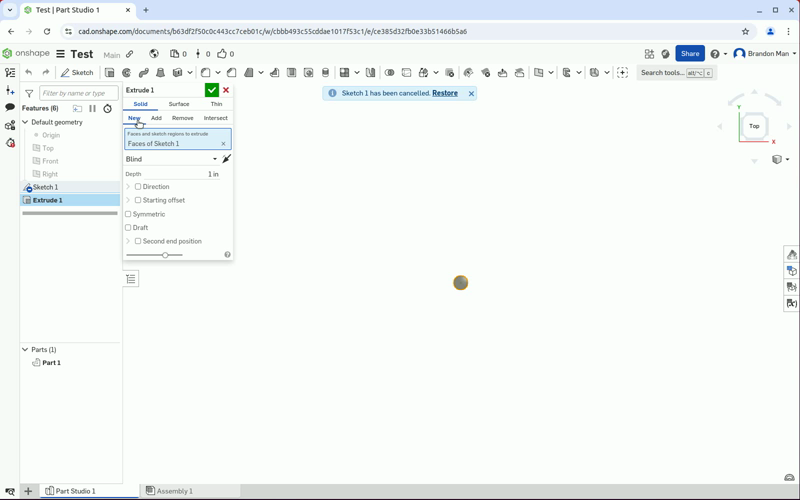
click(137, 120)
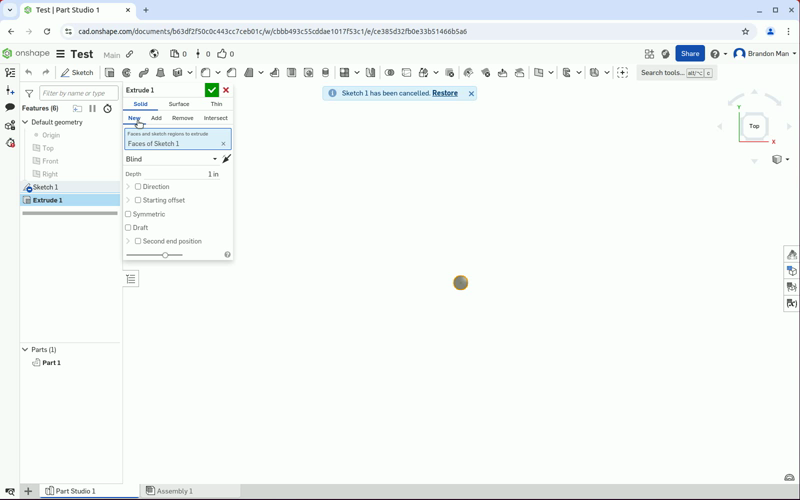
key(tab, 4)
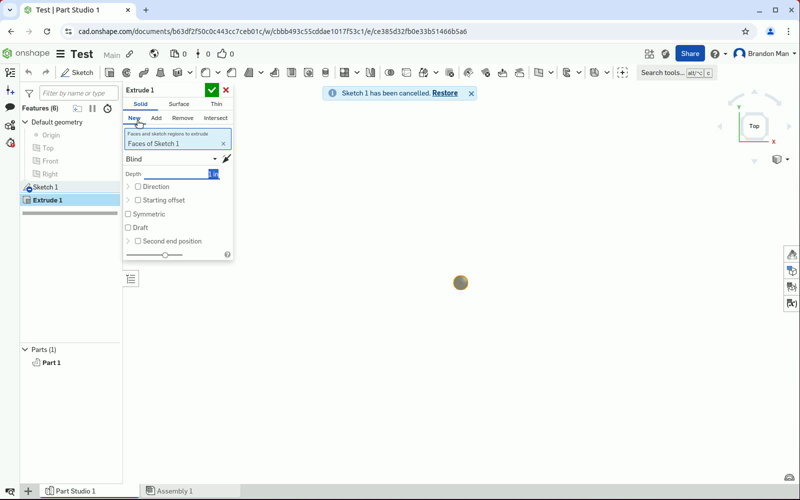
text(23.108)
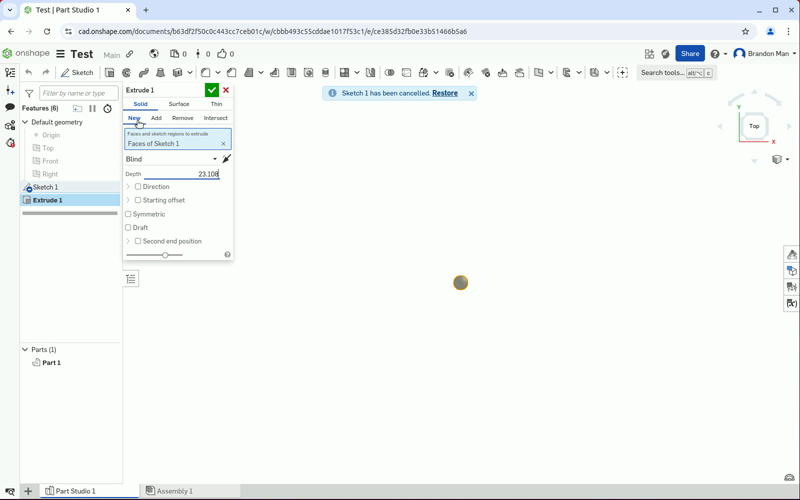
key(enter)
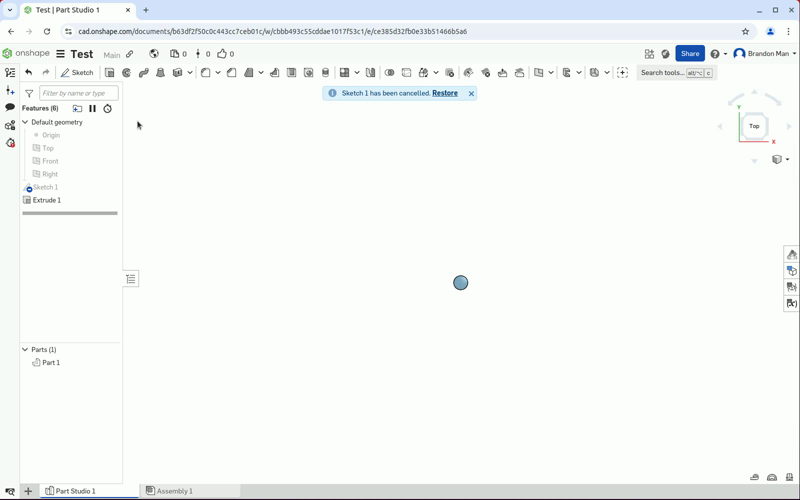
key(shift+h)
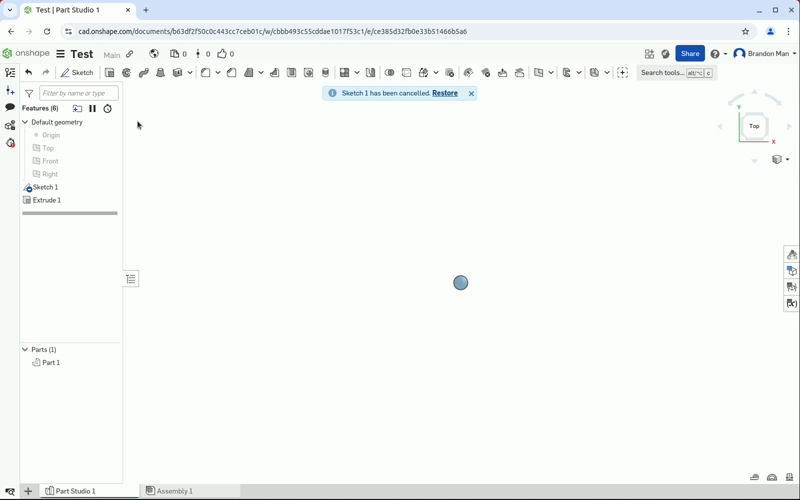
key(shift+h)
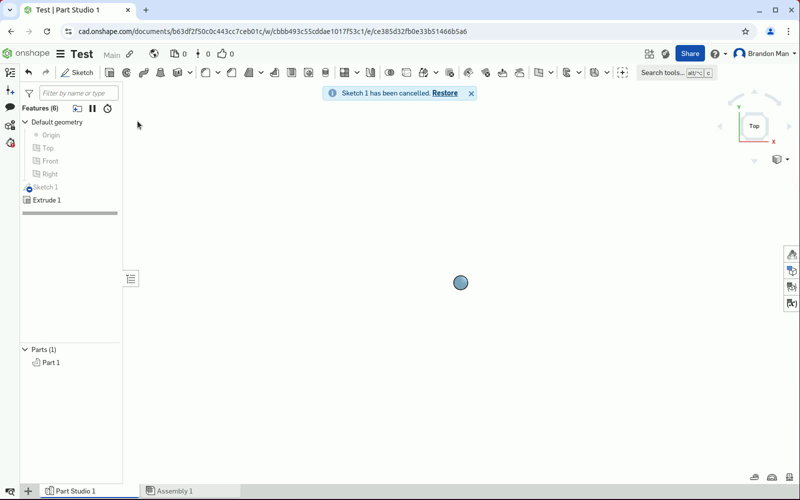
mouse_move(73, 189)
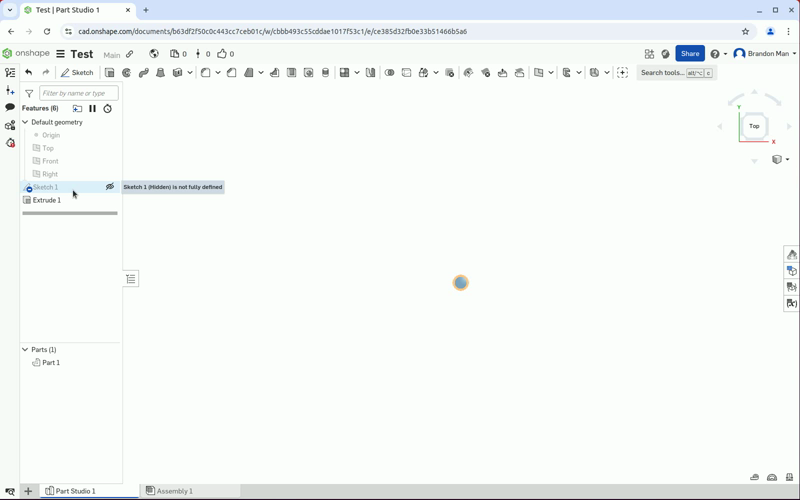
click(73, 189)
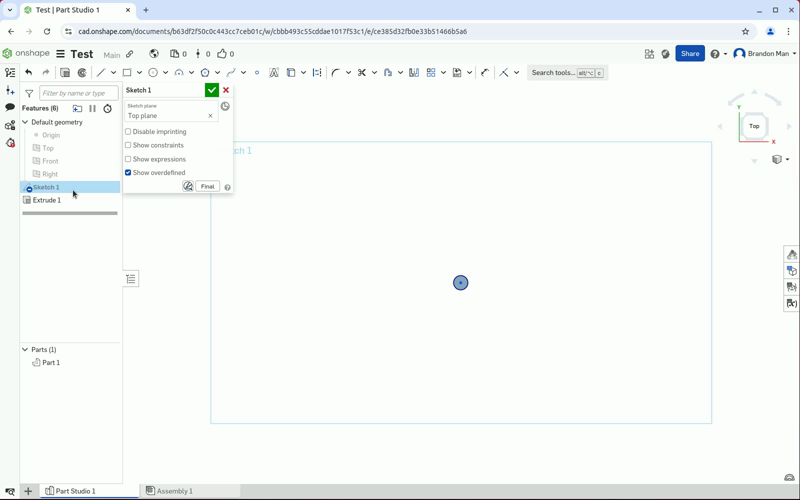
mouse_move(229, 92)
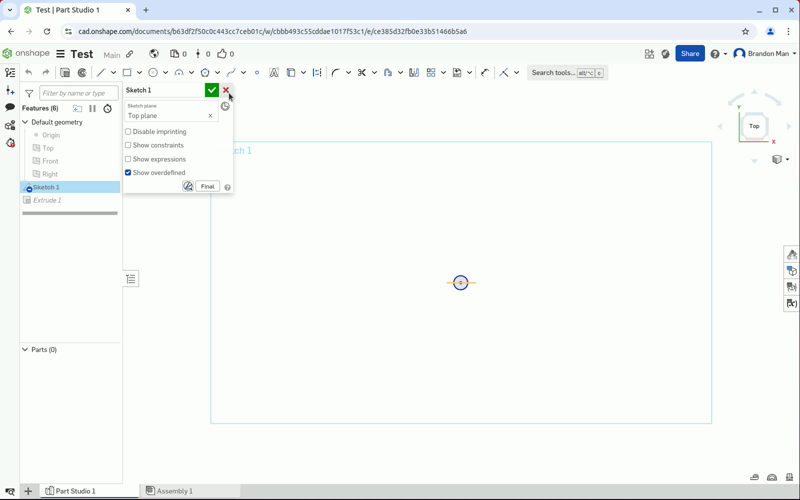
click(229, 92)
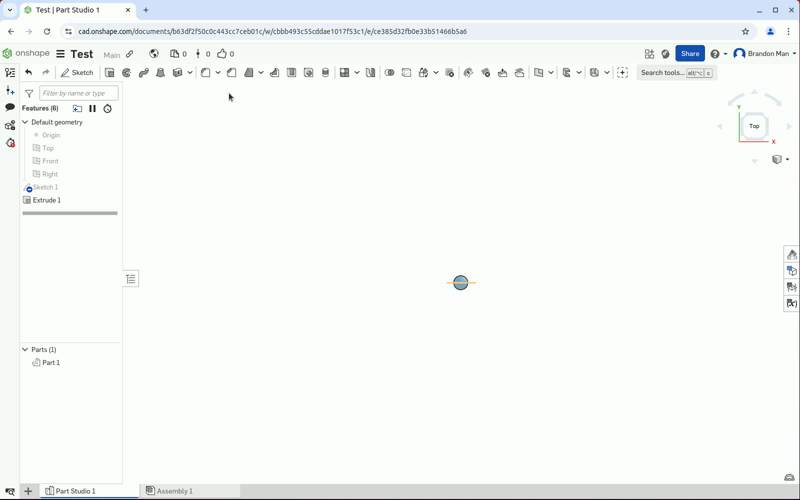
mouse_move(541, 75)
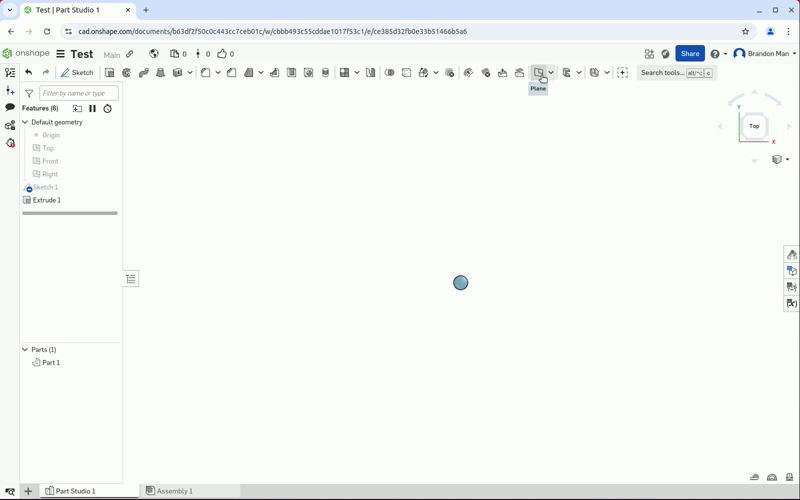
click(541, 75)
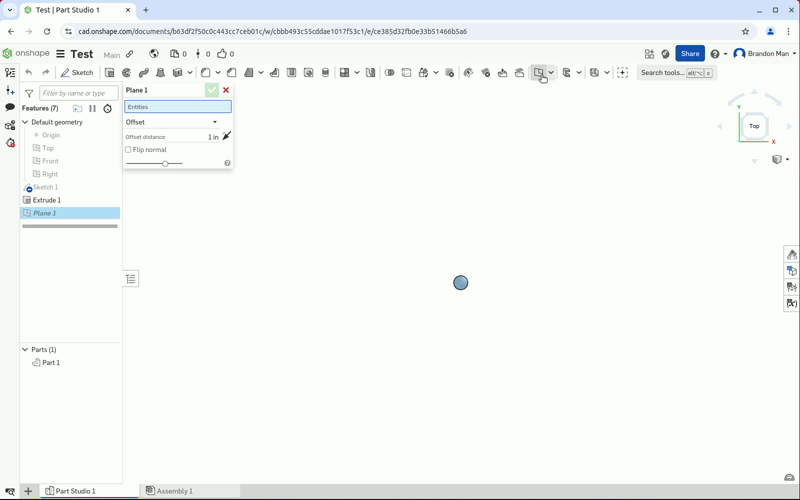
mouse_move(73, 150)
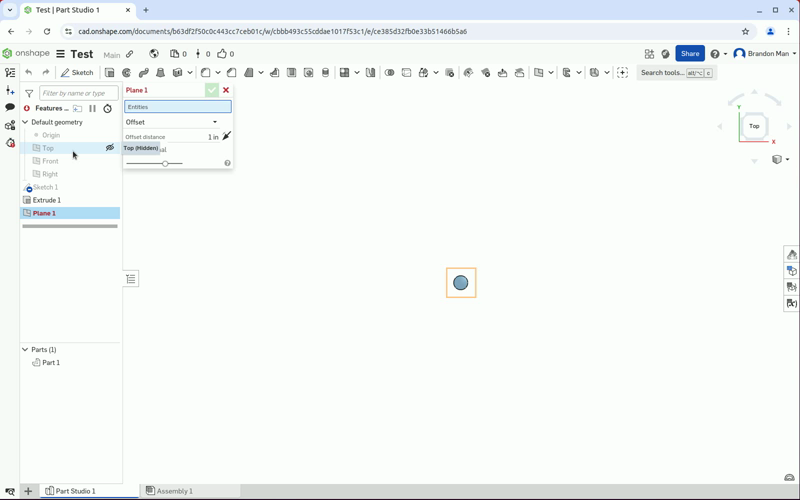
click(73, 150)
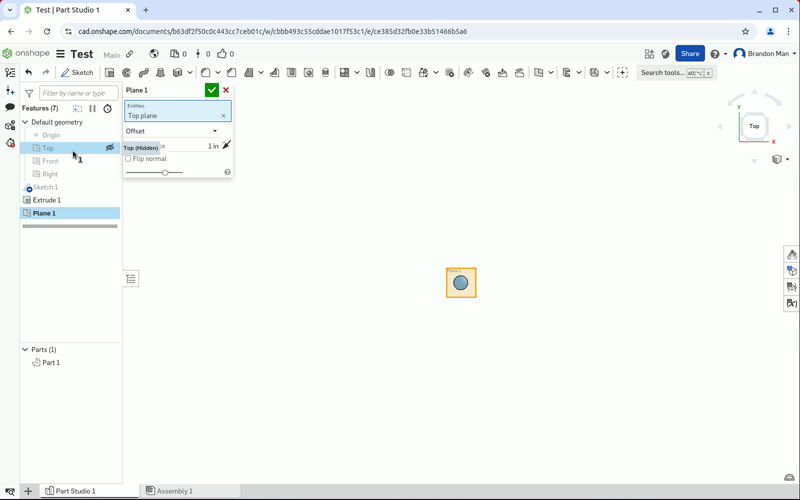
key(tab, 2)
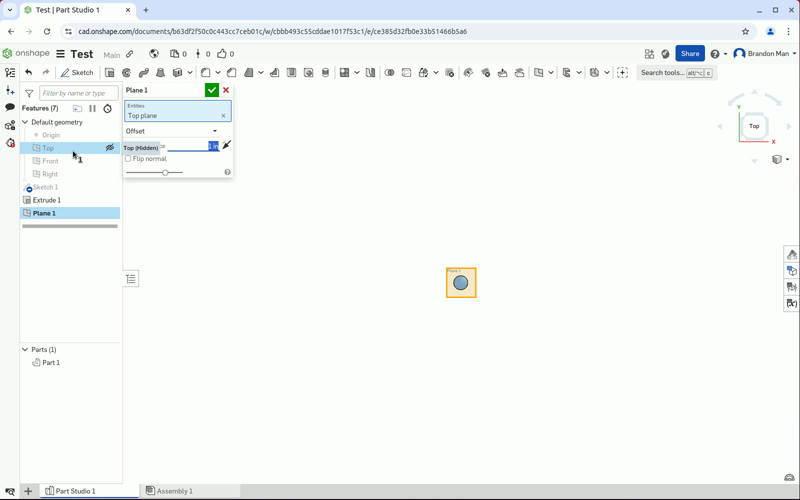
text(23.108)
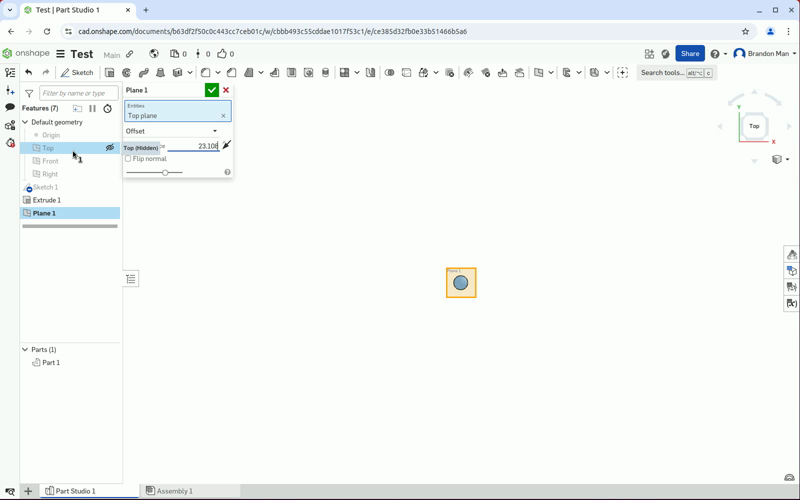
key(enter, 2)
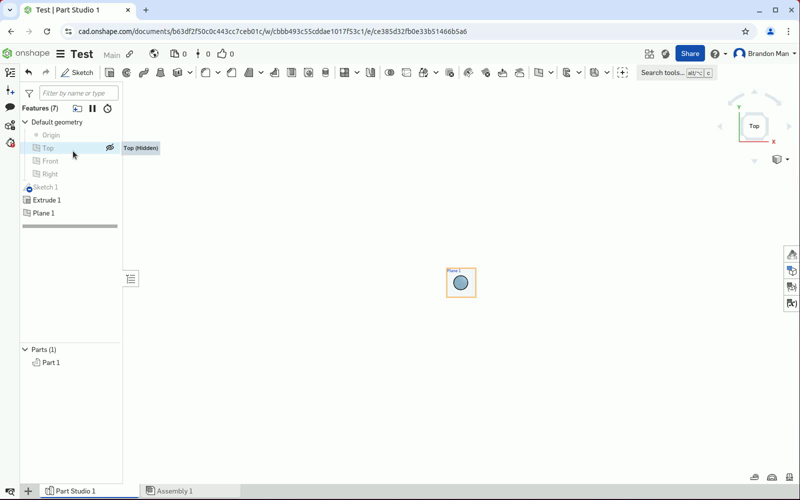
key(shift+s)
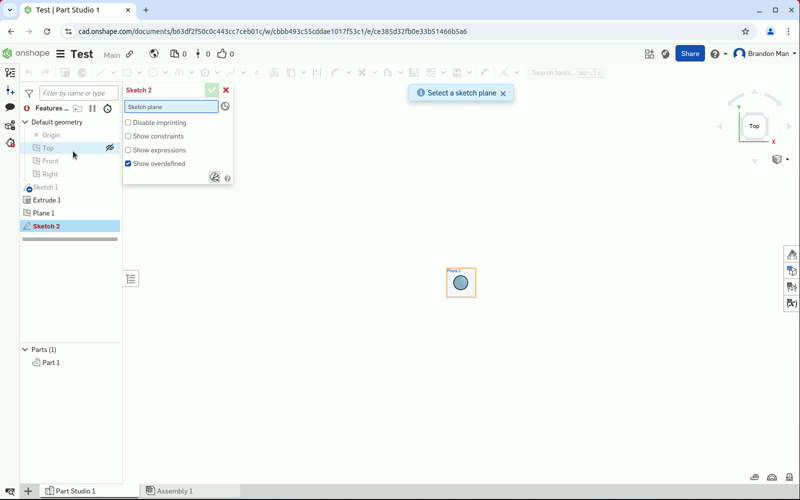
mouse_move(73, 215)
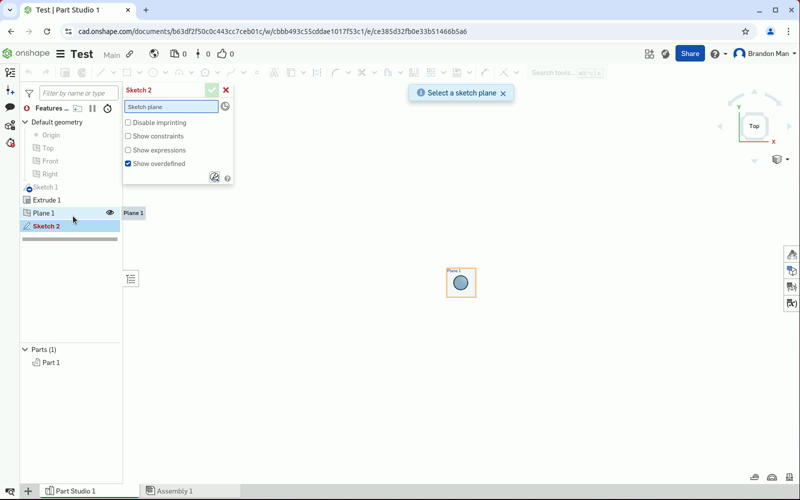
click(73, 215)
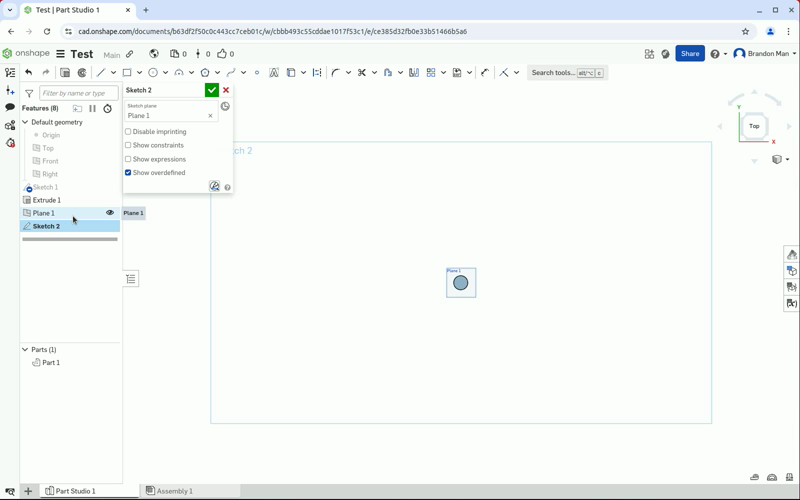
mouse_move(73, 352)
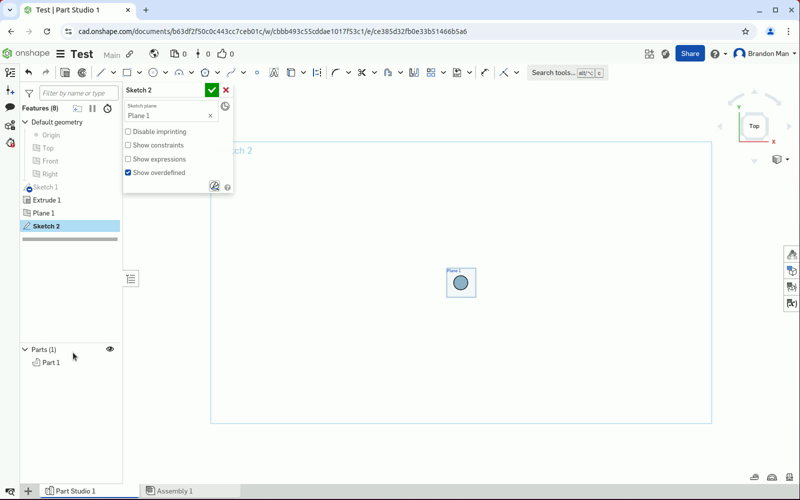
key(y)
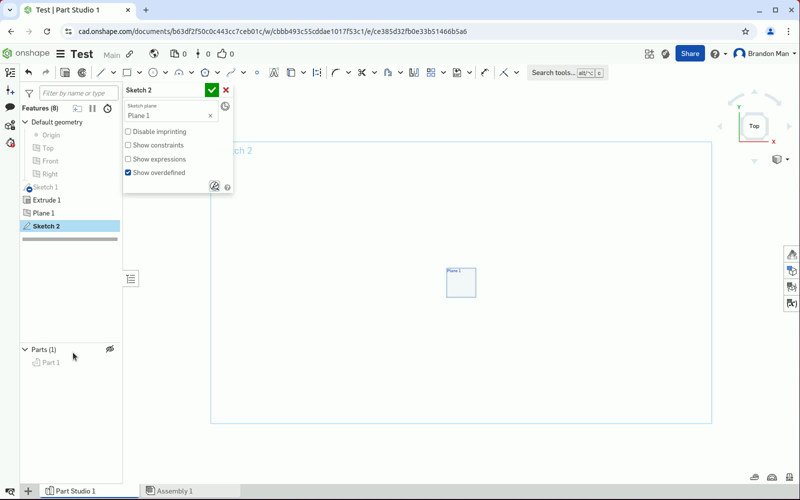
key(c)
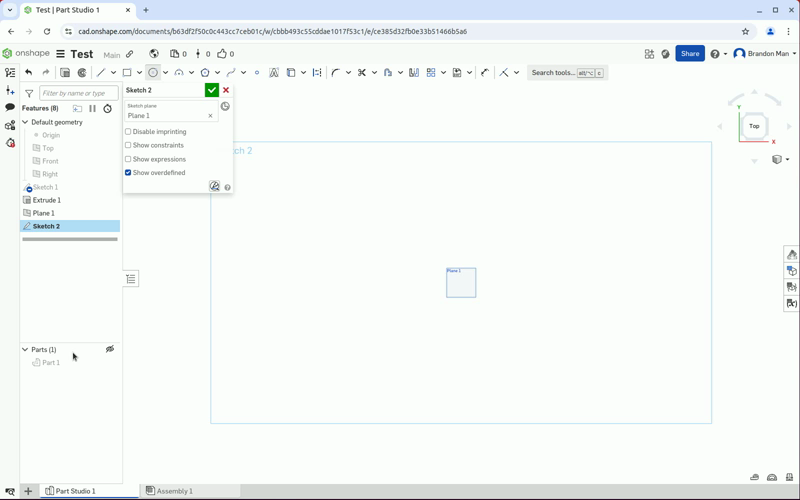
key_down(shift)
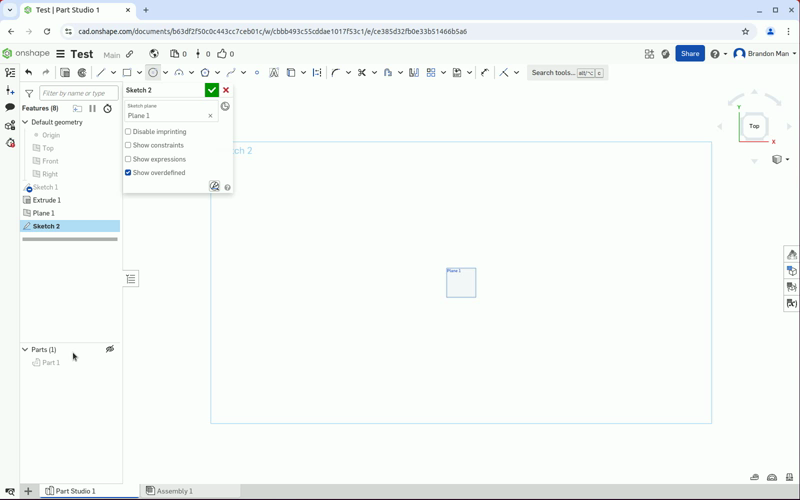
mouse_move(461, 282)
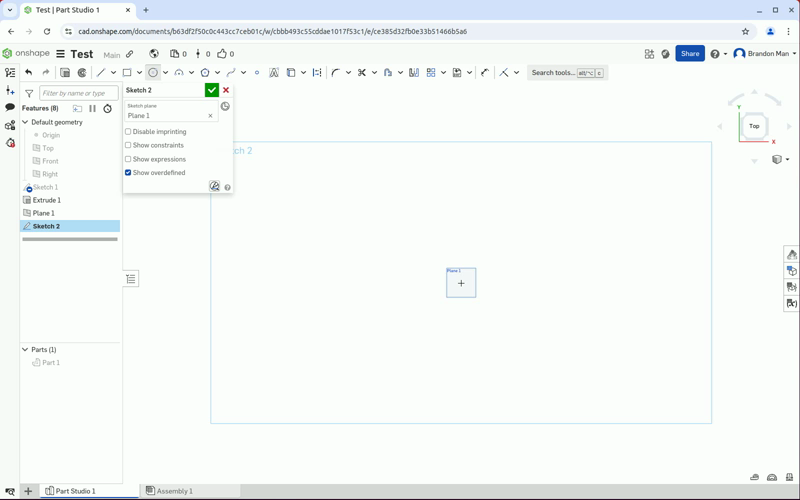
click(461, 282)
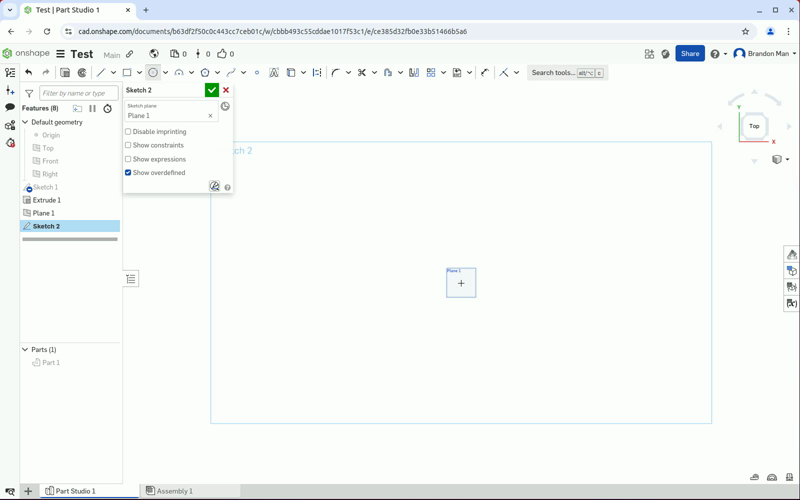
key_up(shift)
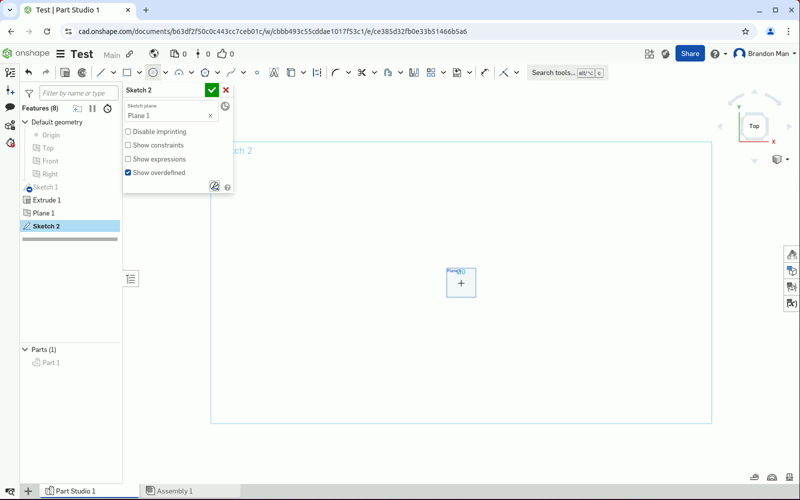
mouse_move(466, 282)
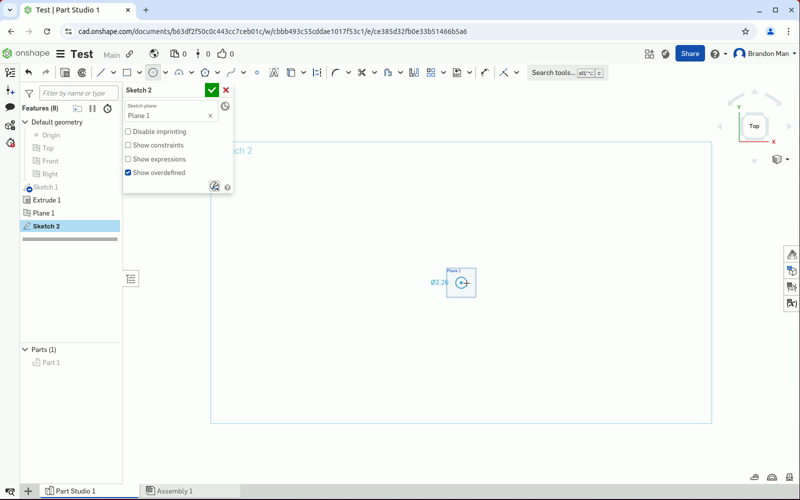
click(466, 282)
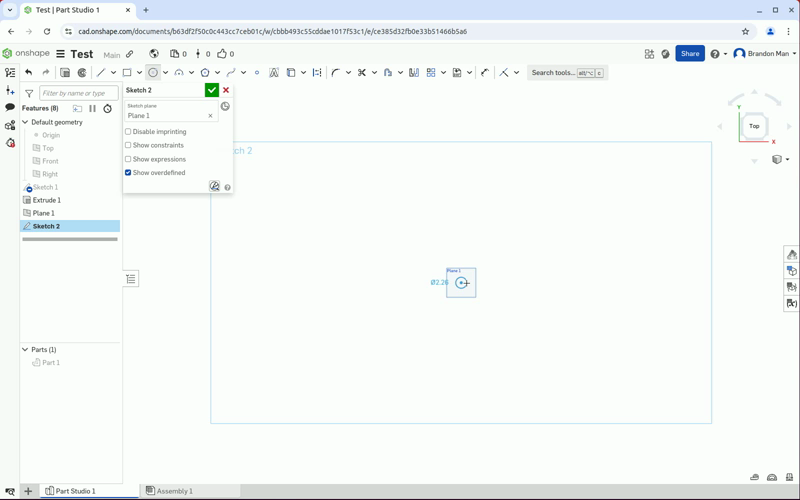
key(esc)
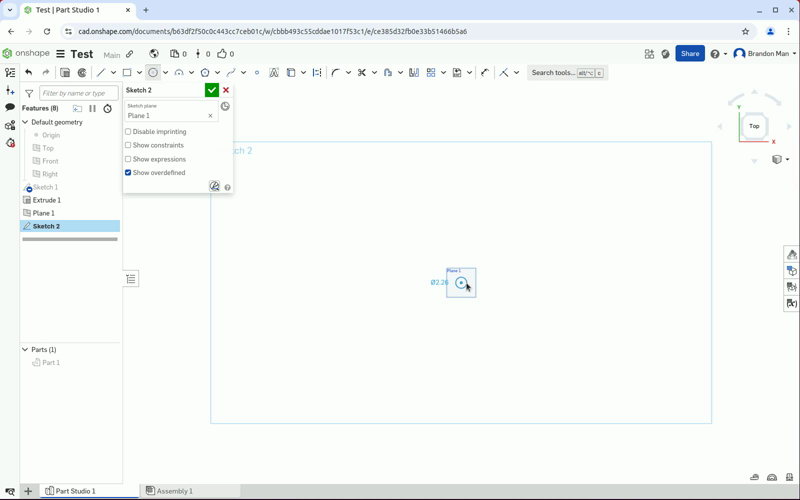
mouse_move(464, 282)
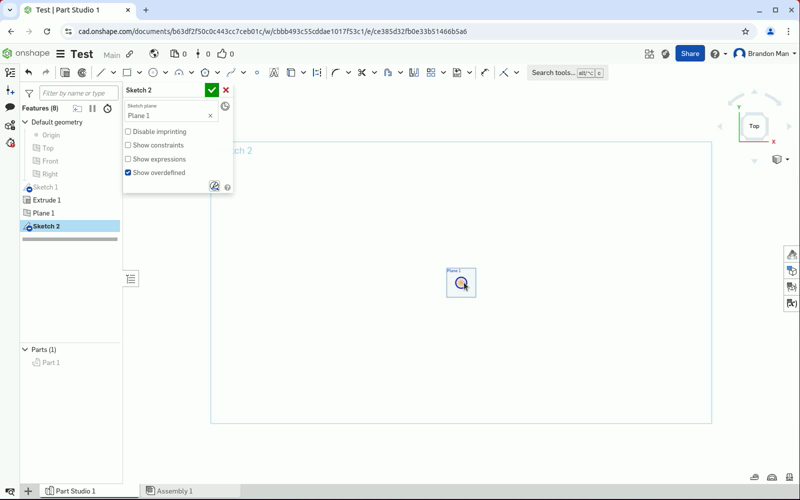
scroll(6)
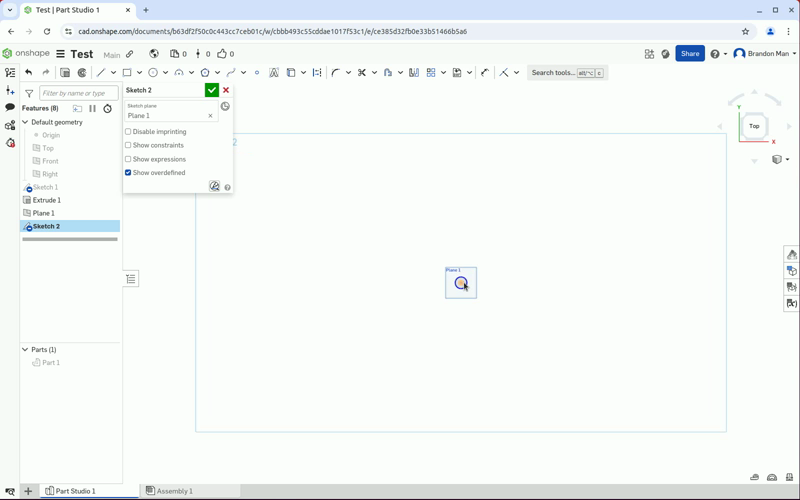
scroll(6)
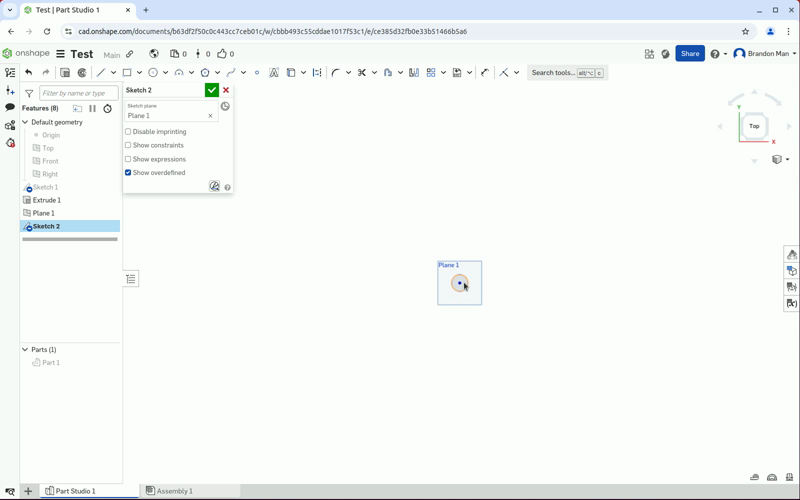
scroll(6)
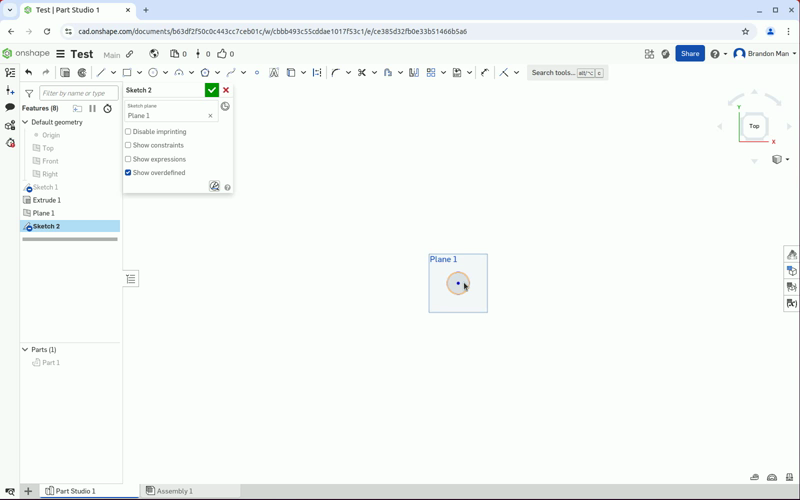
scroll(6)
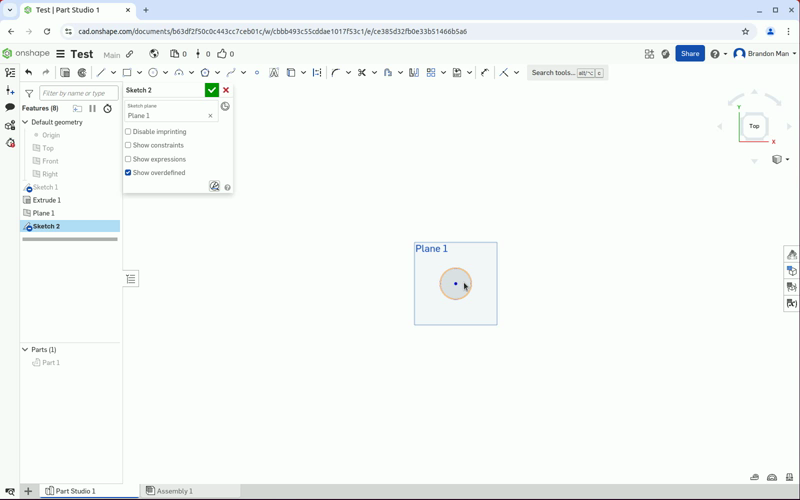
scroll(6)
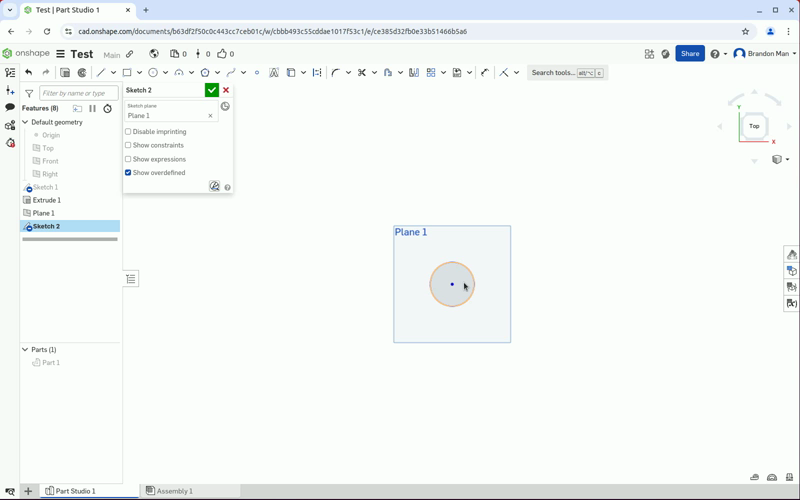
scroll(6)
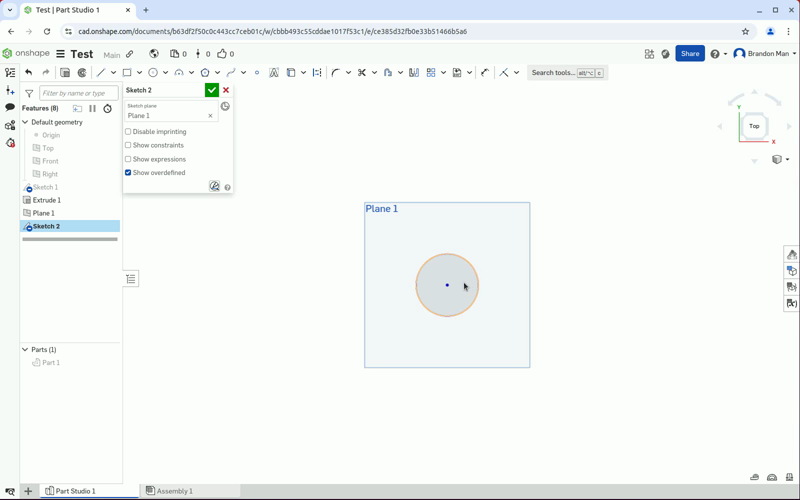
scroll(6)
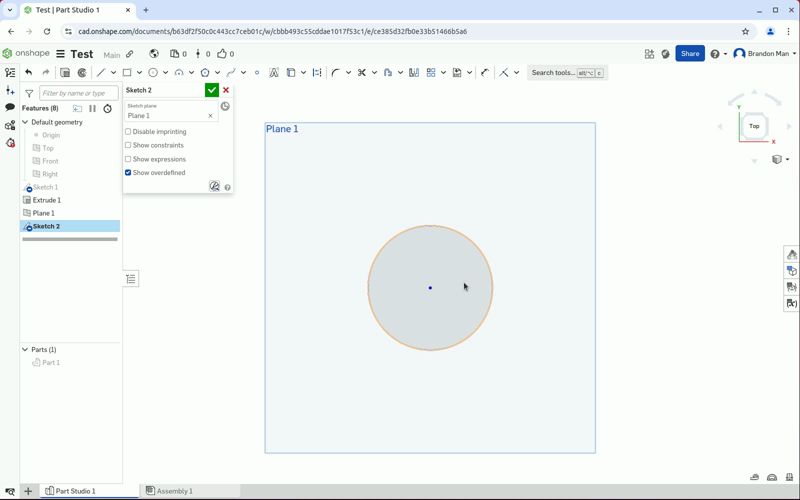
click(464, 282)
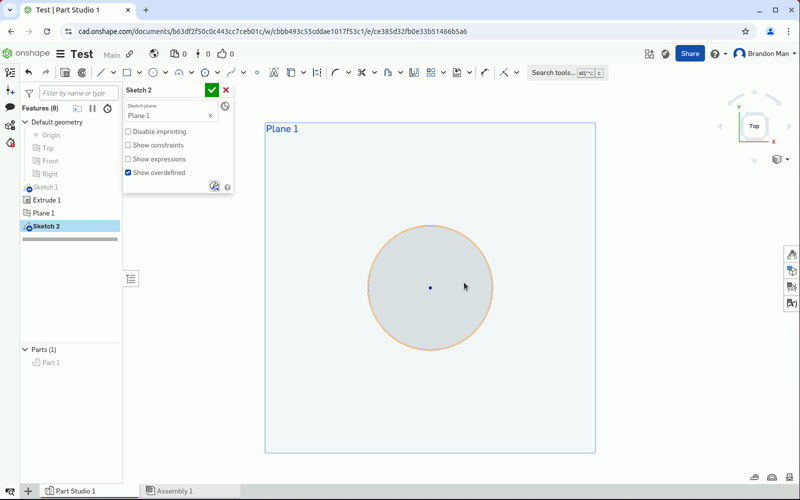
scroll(-6)
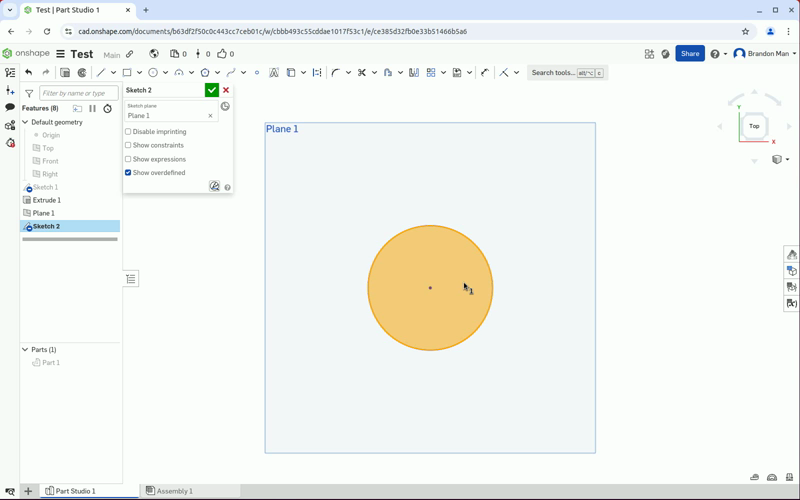
scroll(-6)
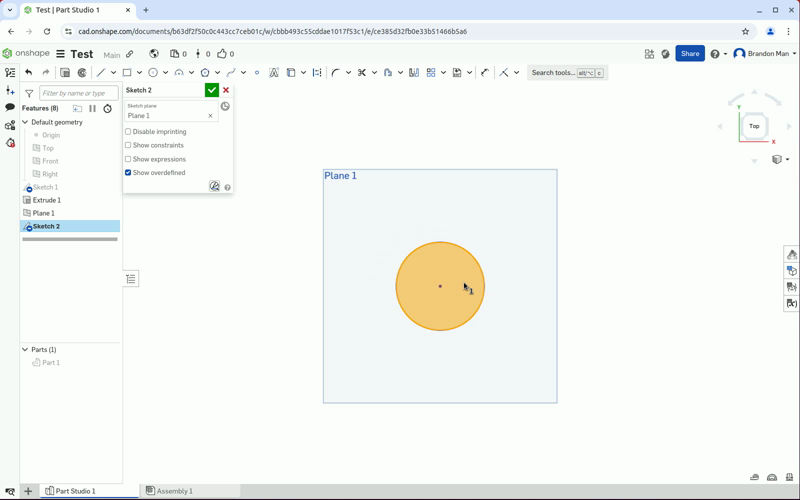
scroll(-6)
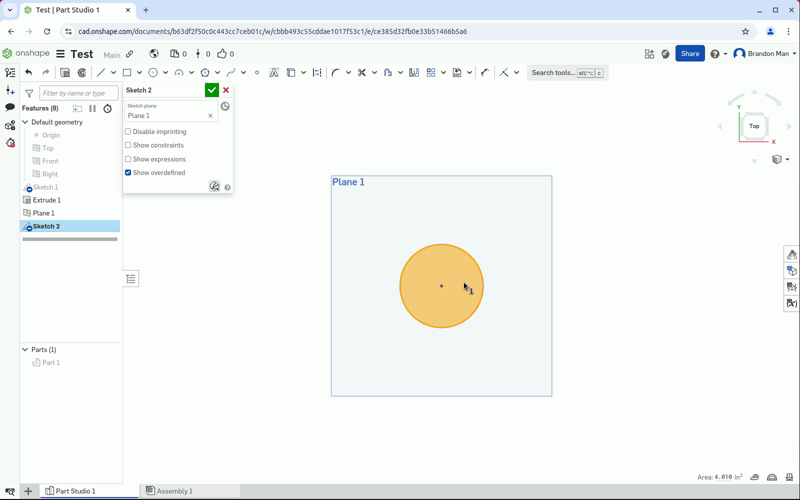
scroll(-6)
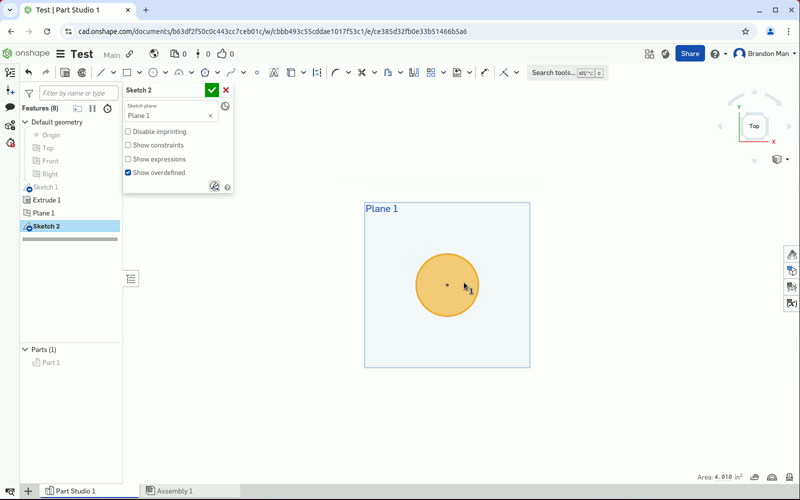
scroll(-6)
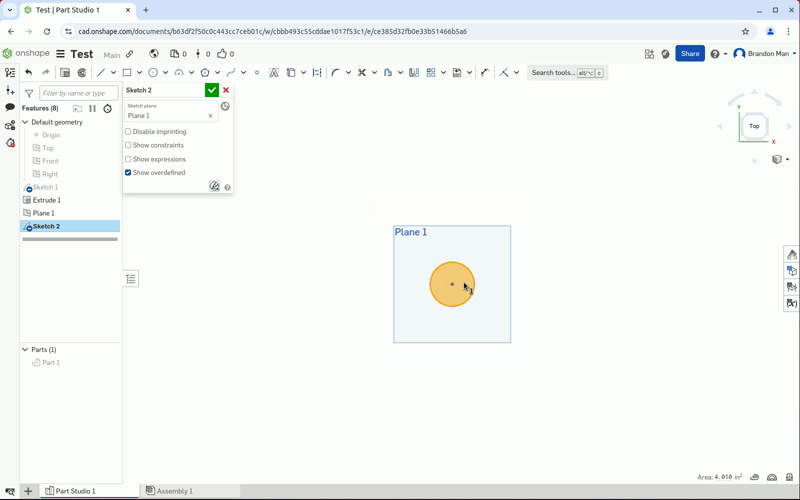
scroll(-6)
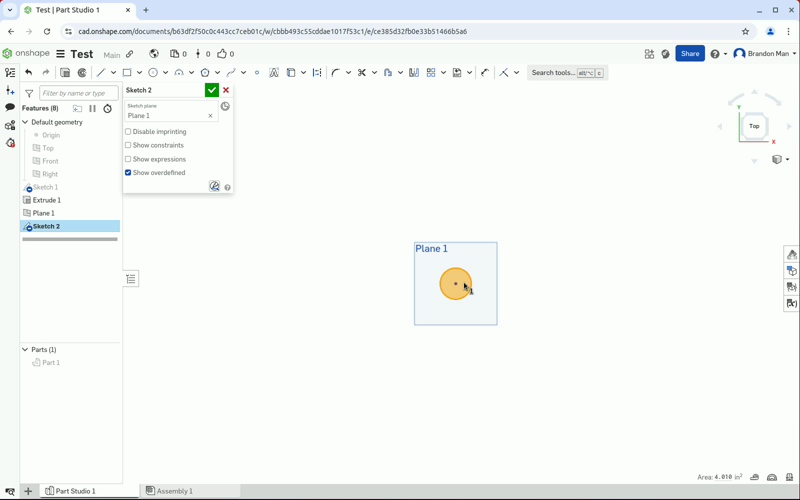
scroll(-6)
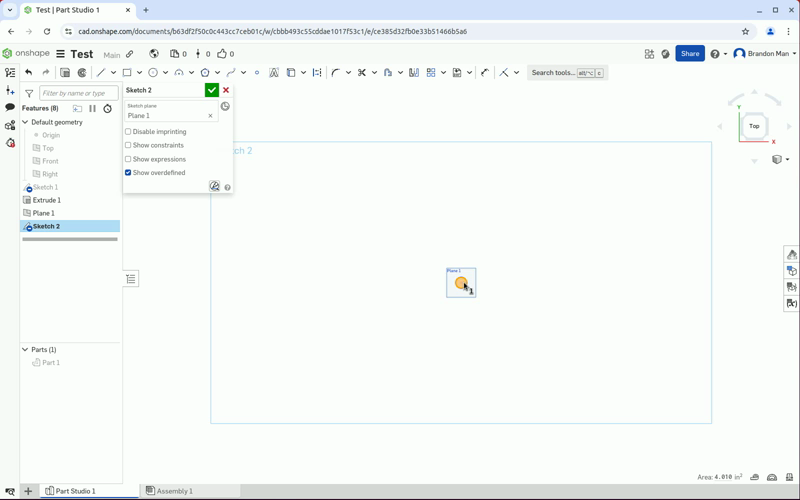
mouse_move(73, 352)
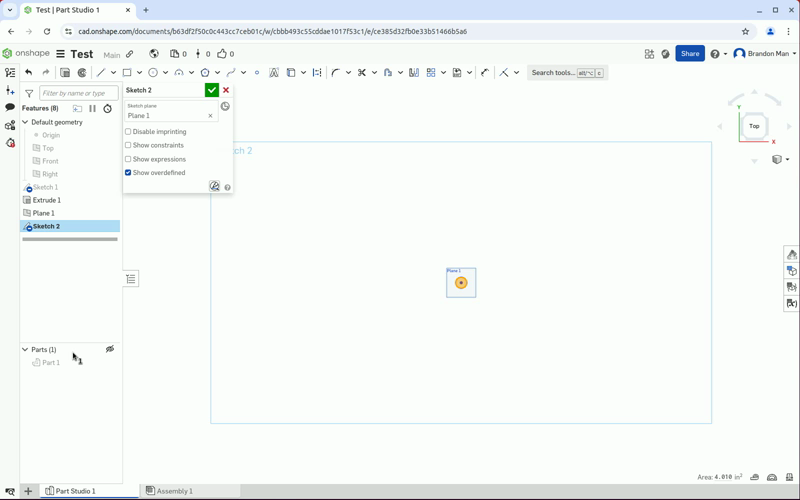
key(shift+y)
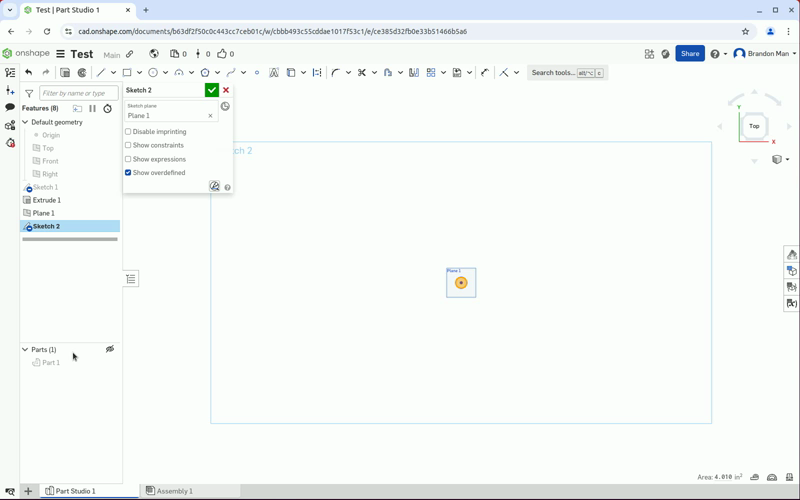
key(shift+e)
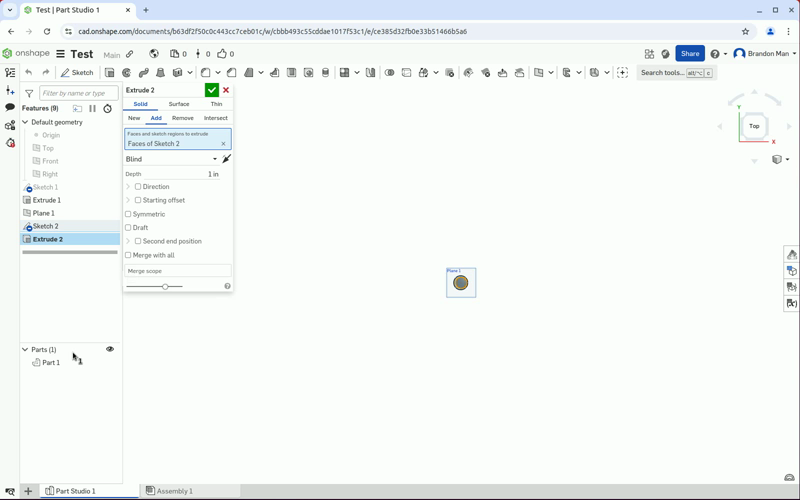
mouse_move(143, 106)
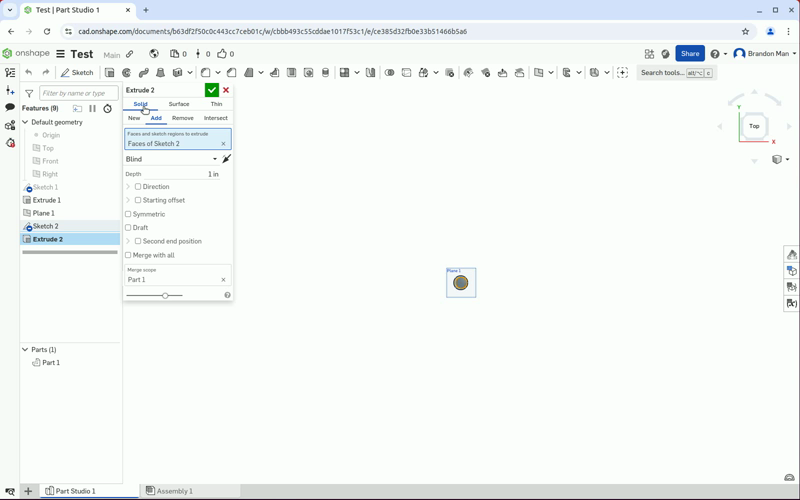
click(143, 106)
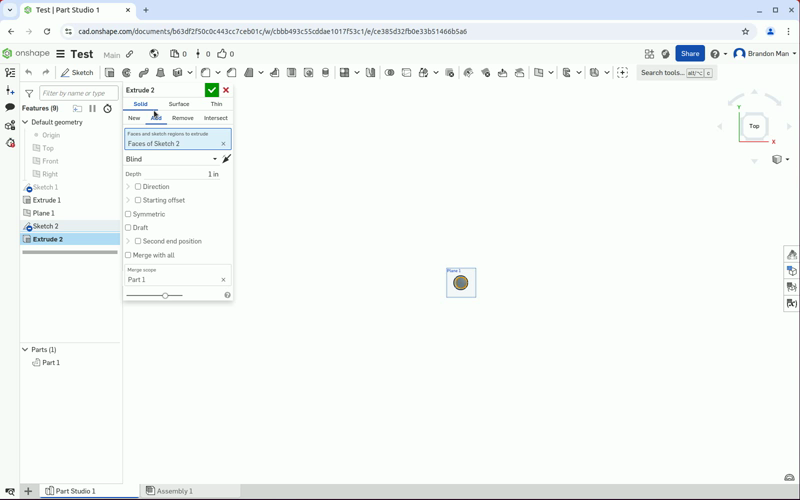
mouse_move(186, 120)
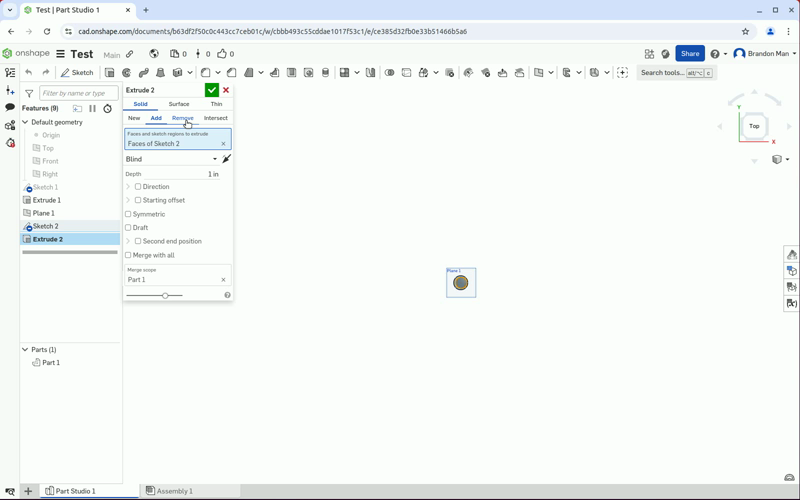
click(186, 120)
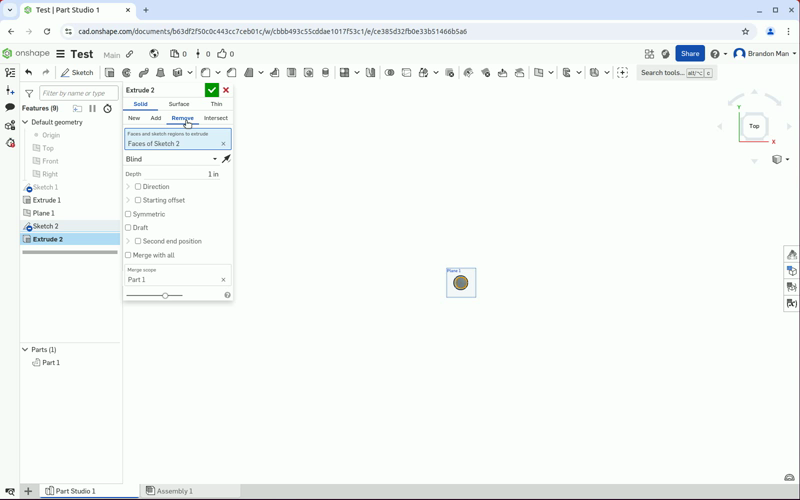
key(tab, 4)
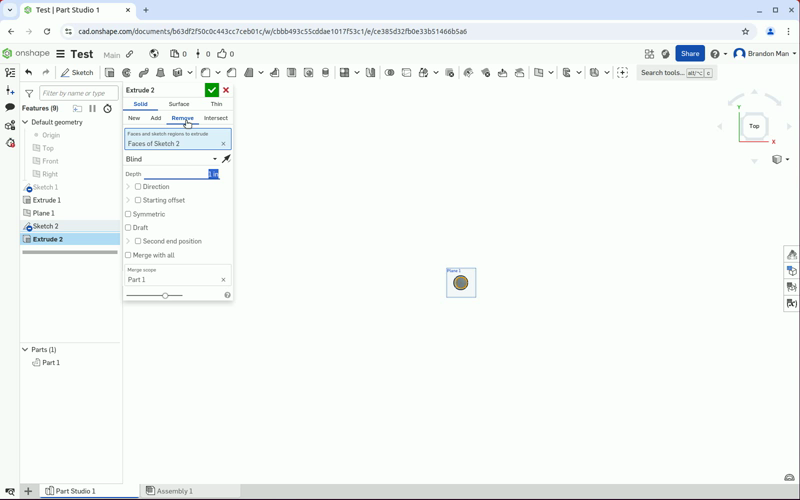
text(23.108)
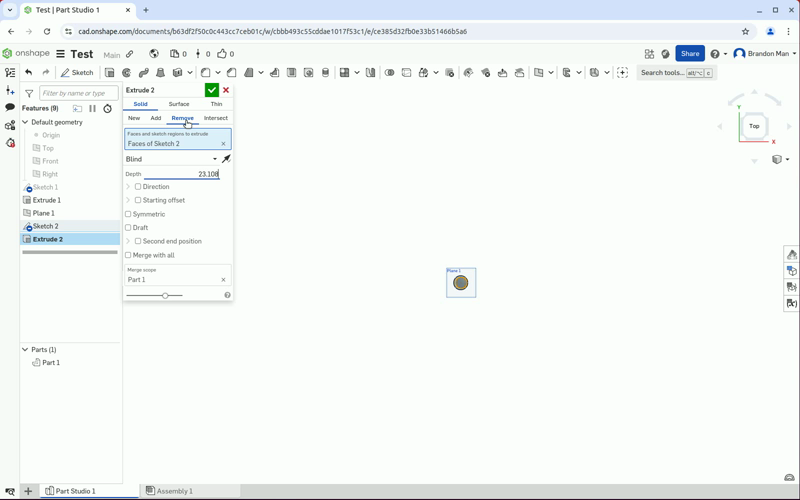
key(tab, 6)
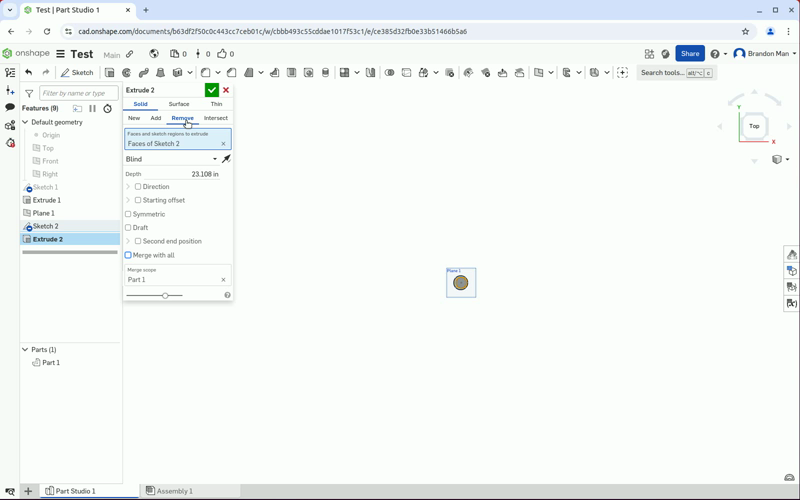
key(space)
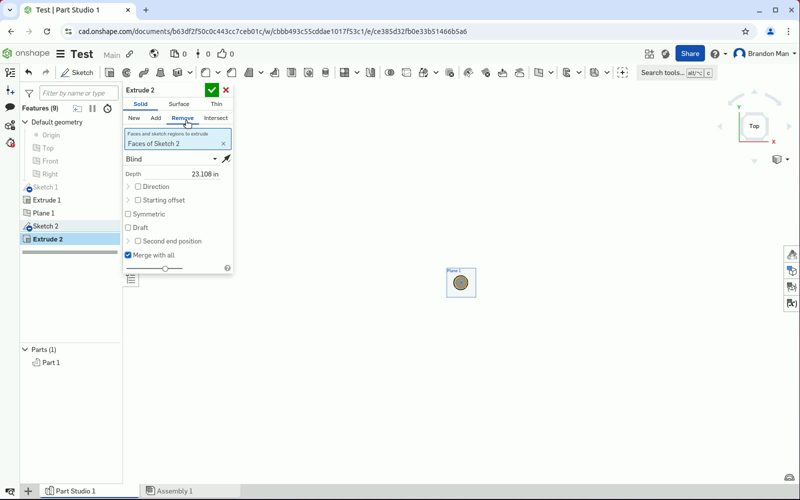
key(enter)
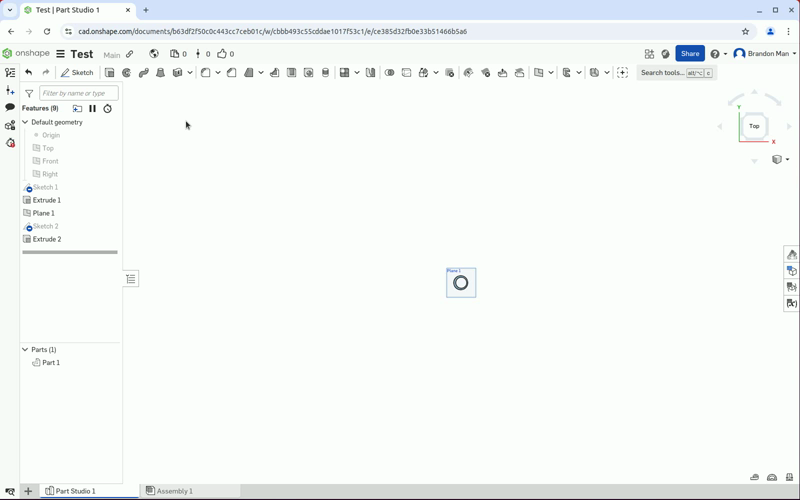
key(shift+h)
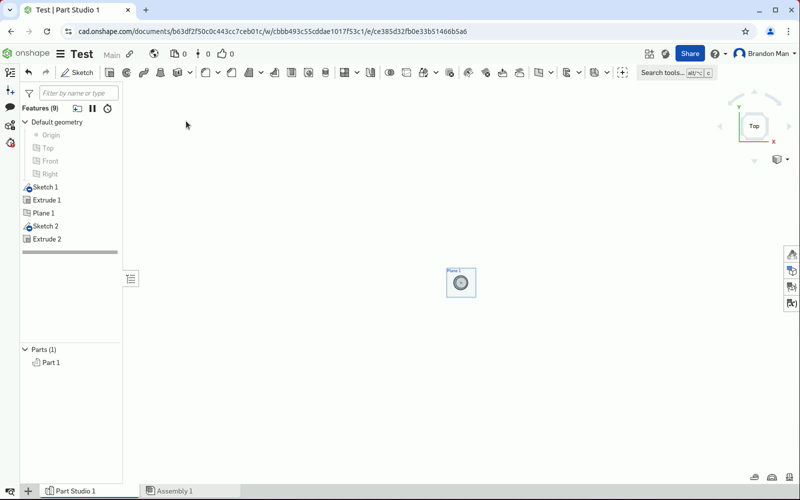
key(shift+h)
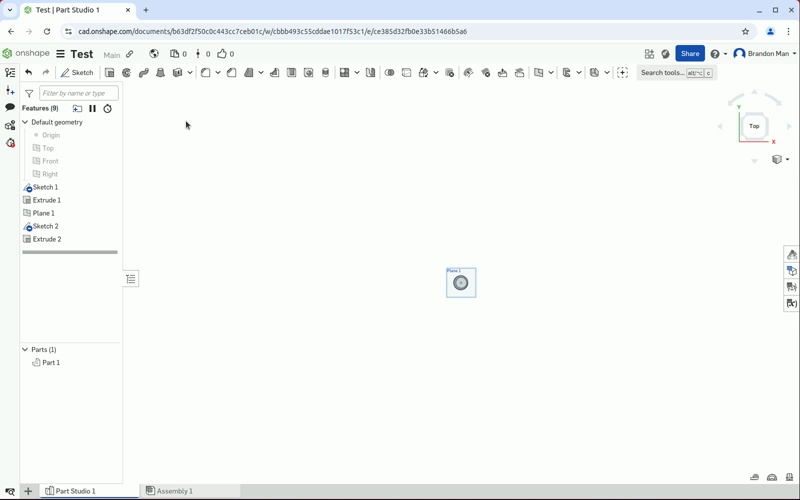
key(shift+7)
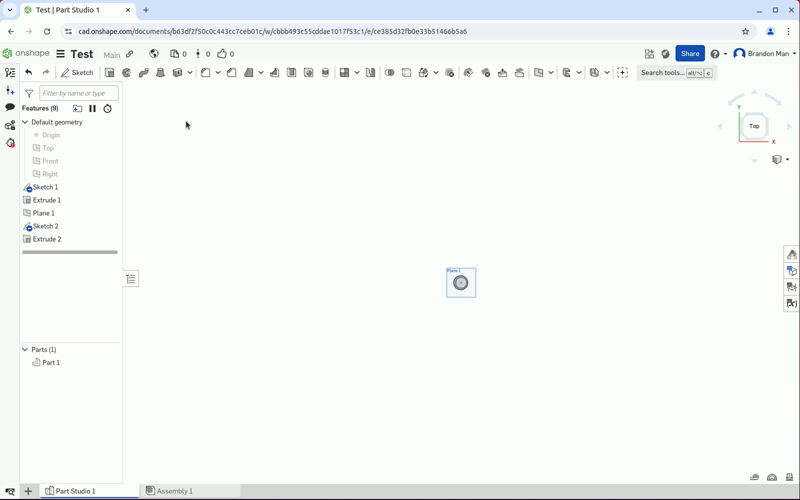
key(up, 3)
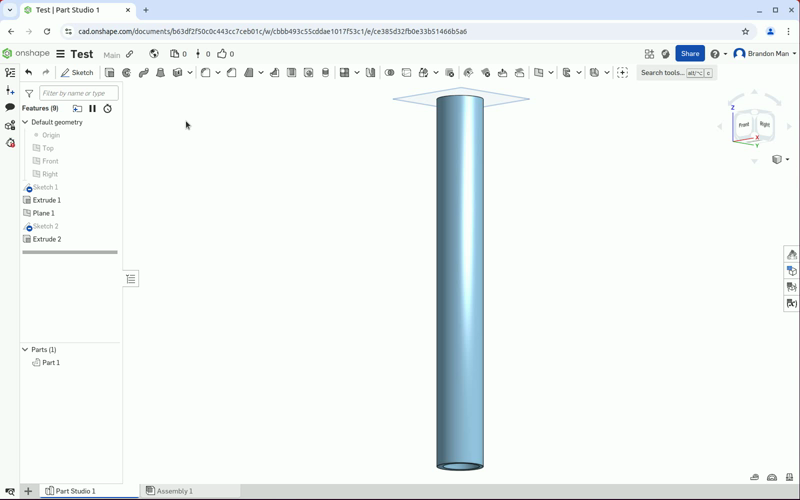
key(left, 3)
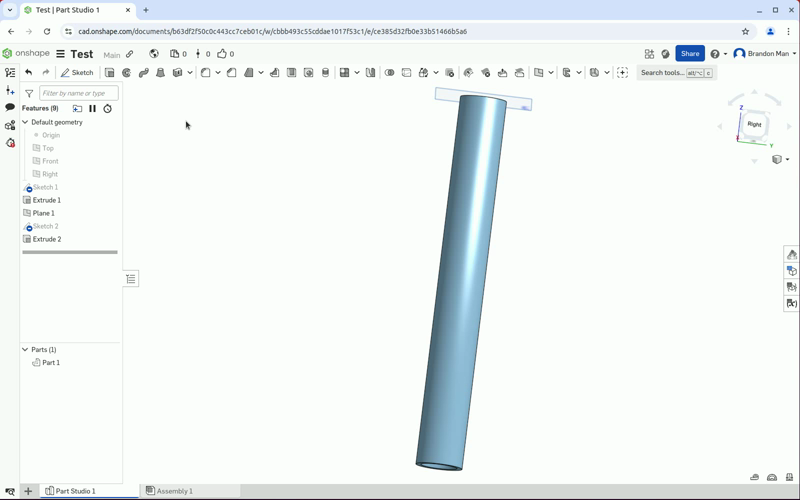
key(right, 3)
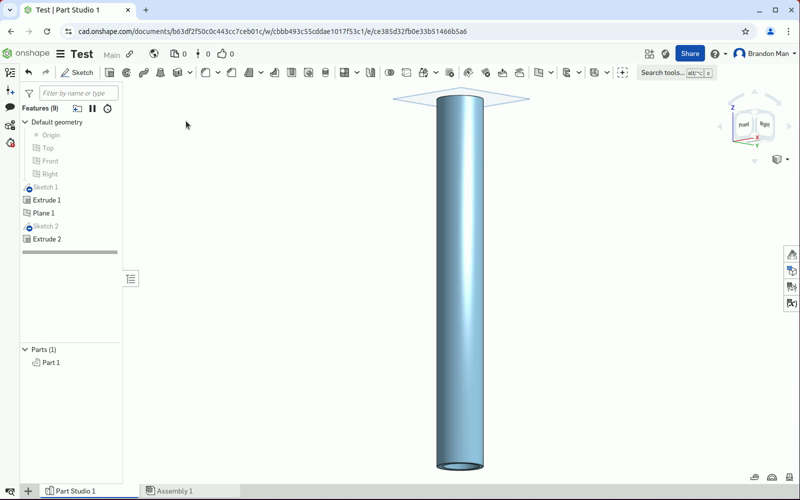
key(down, 3)
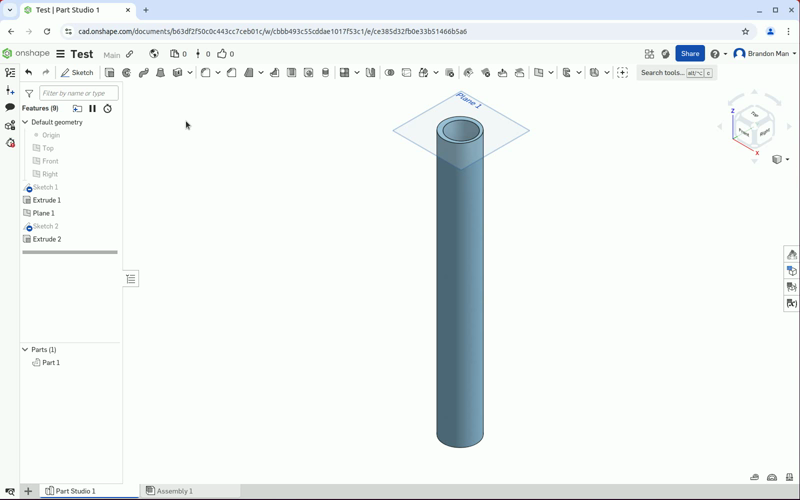
mouse_move(73, 189)
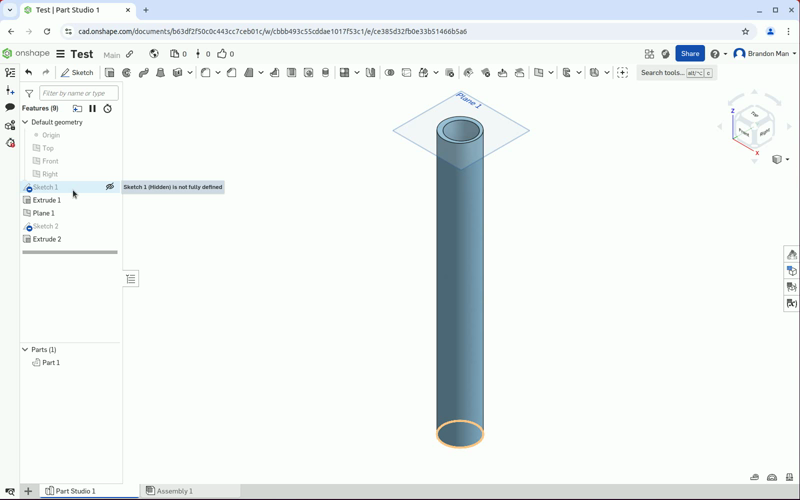
click(73, 189)